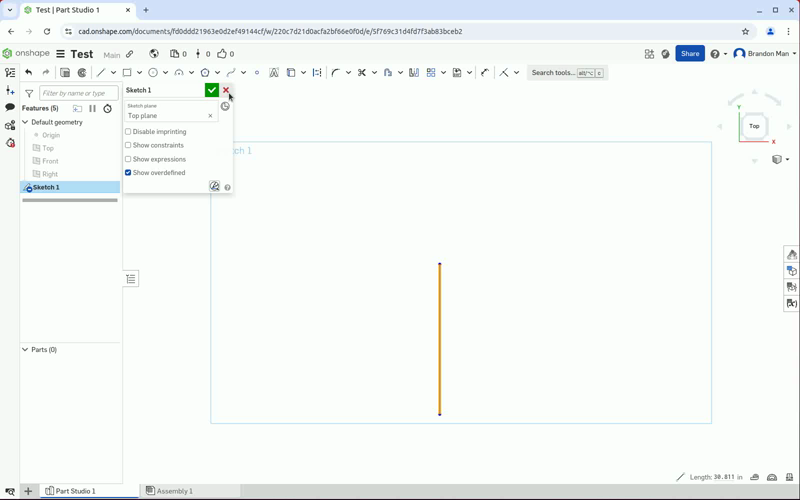
key(shift+h)
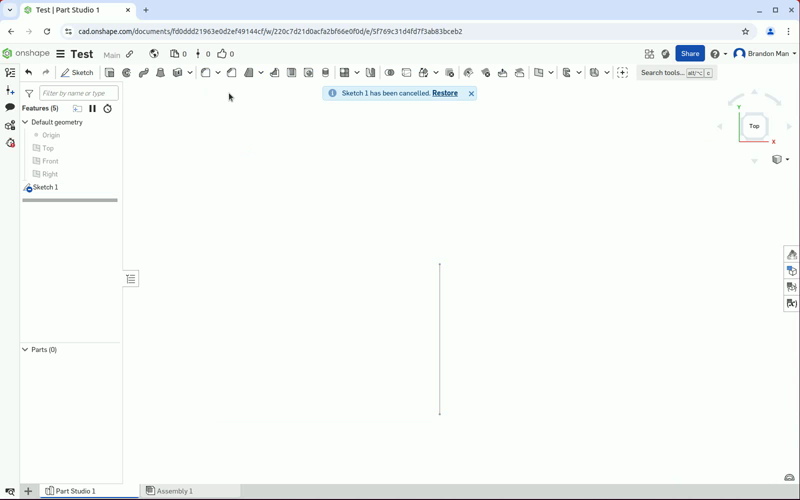
key(shift+s)
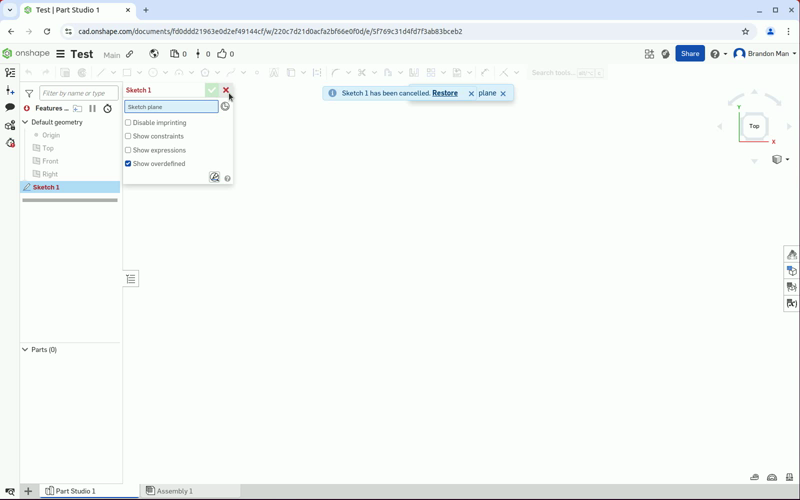
mouse_move(73, 150)
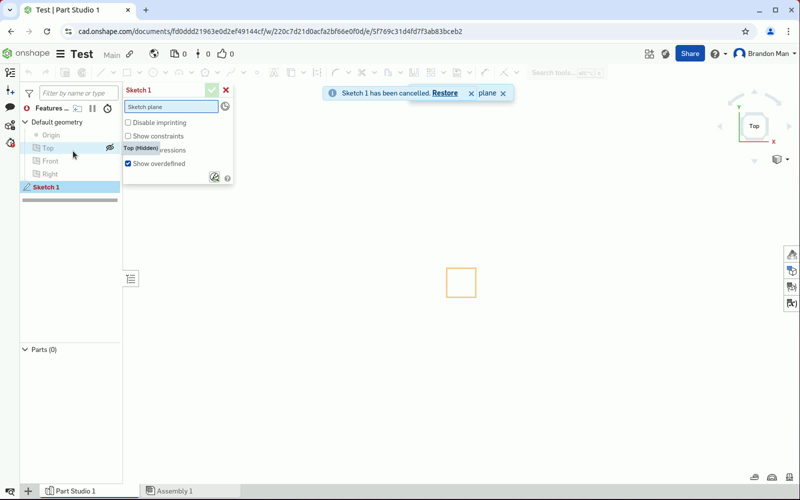
click(73, 150)
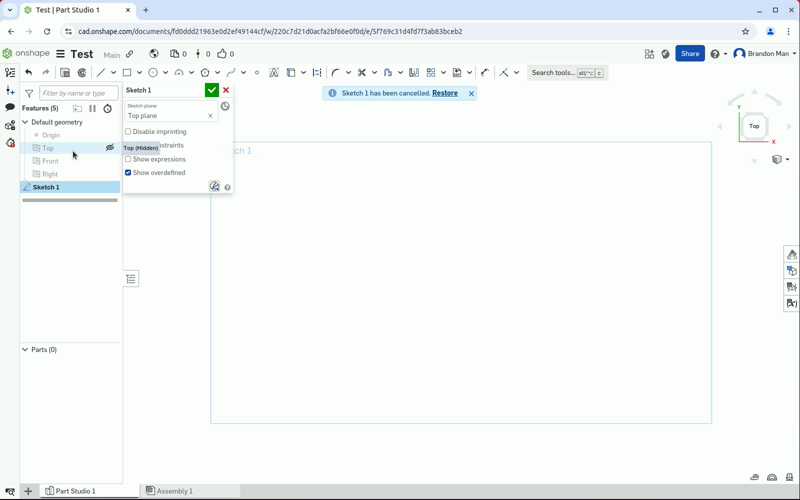
mouse_move(73, 352)
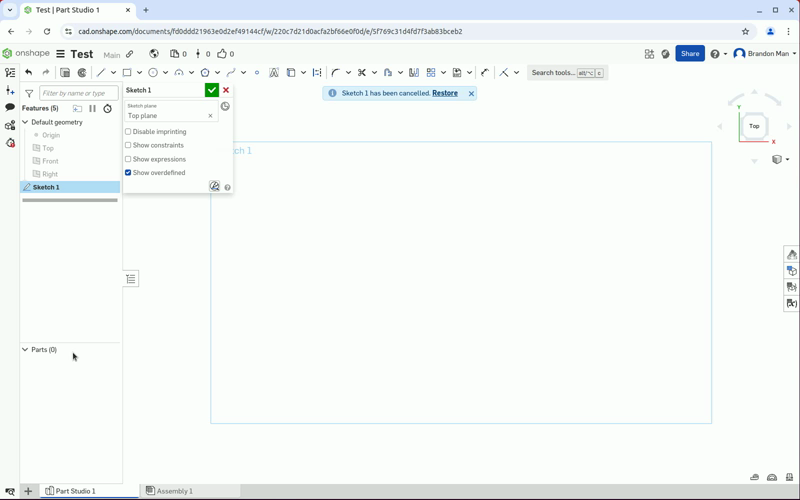
key(y)
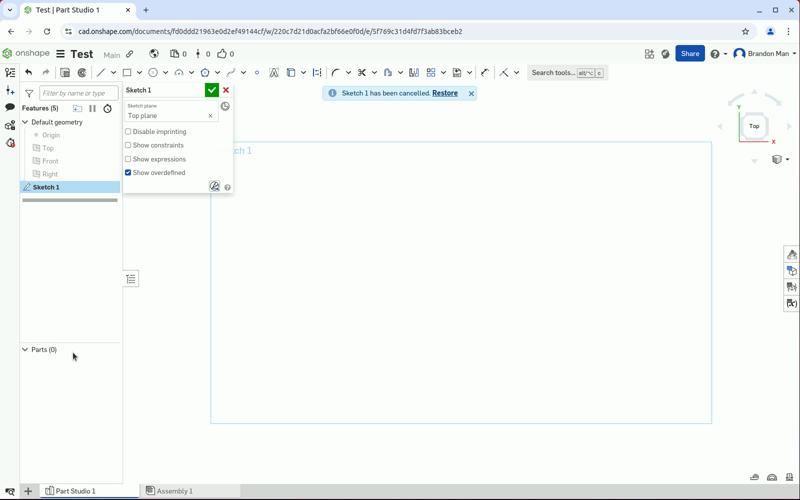
key(l)
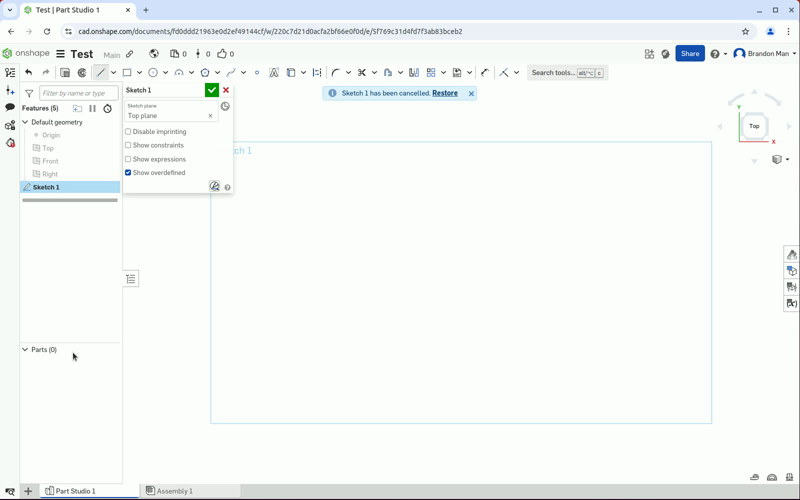
key_down(shift)
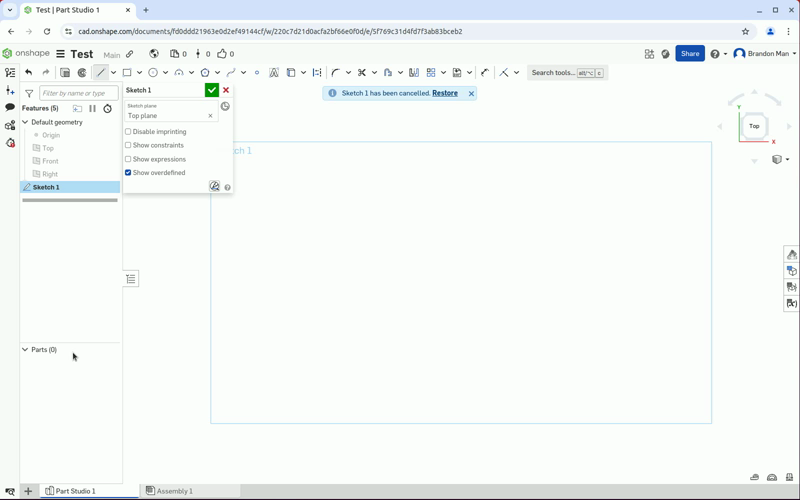
mouse_move(450, 282)
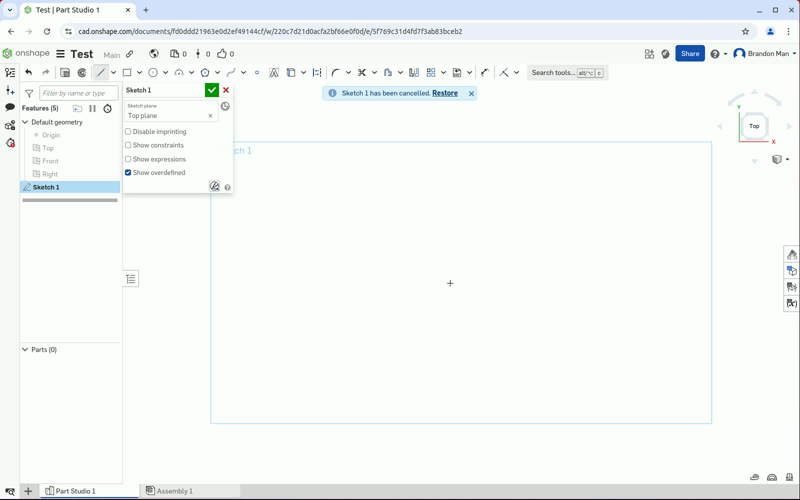
click(450, 282)
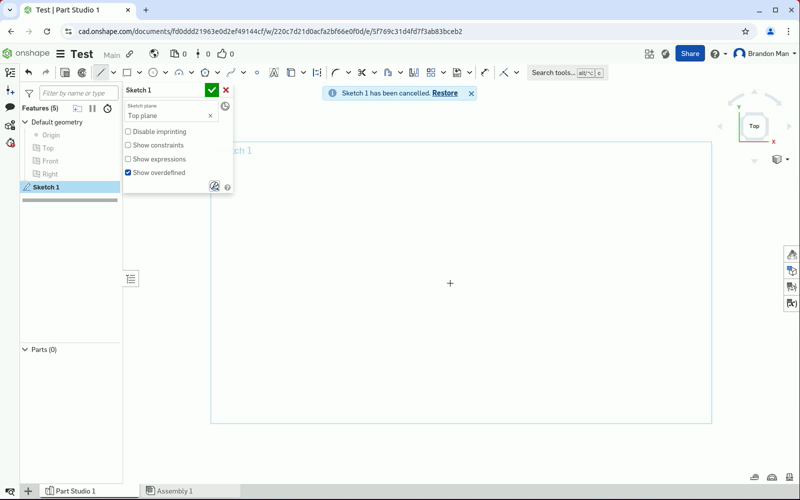
key_up(shift)
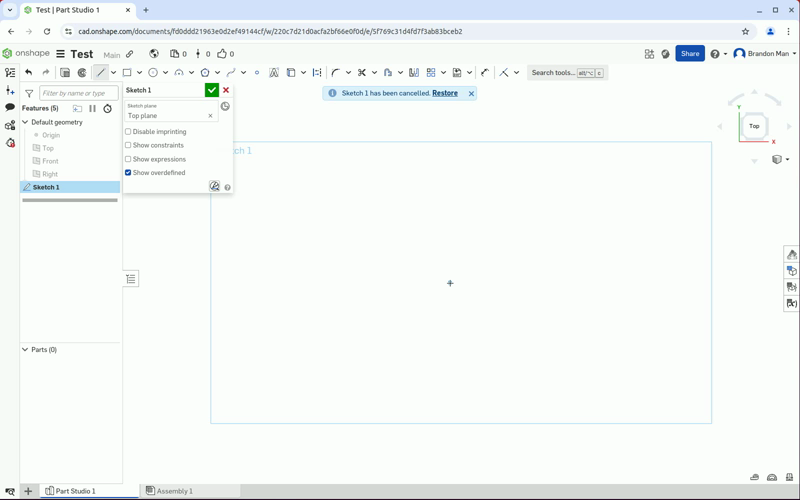
key_down(shift)
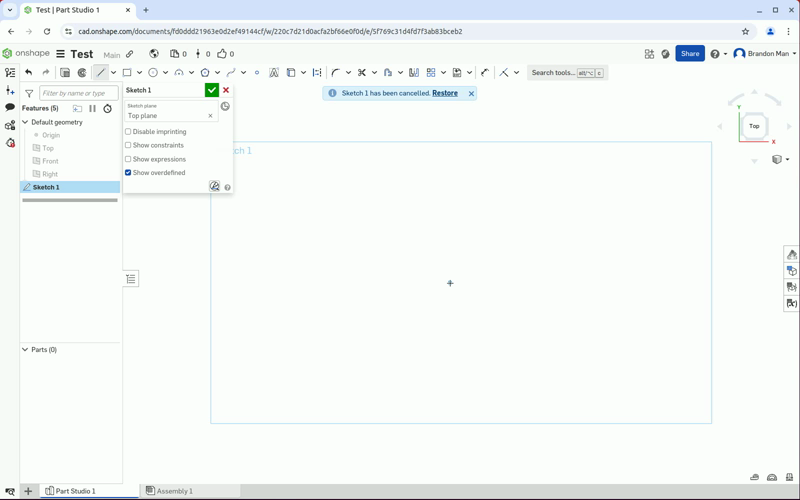
mouse_move(480, 282)
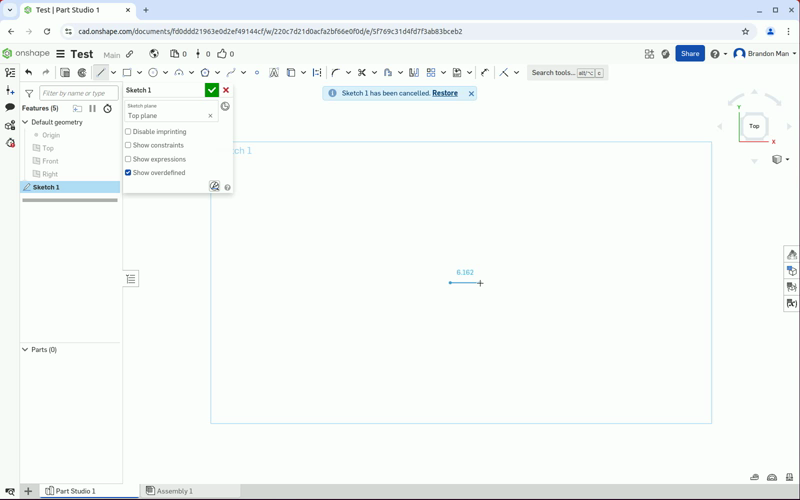
mouse_move(487, 282)
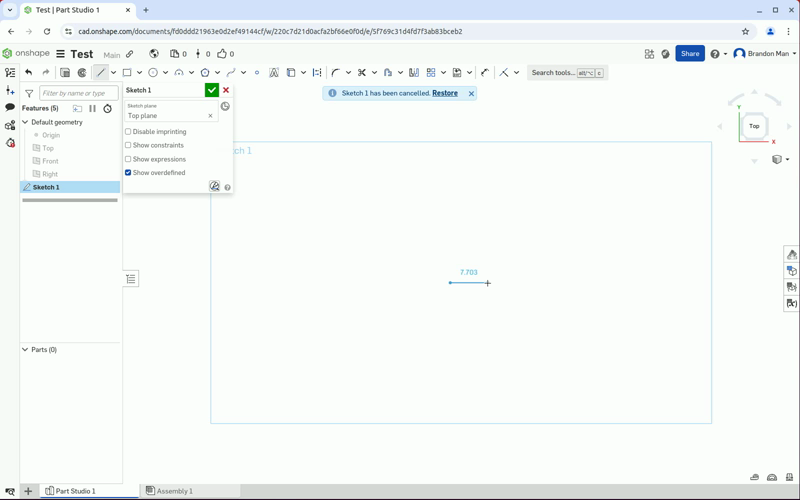
click(487, 282)
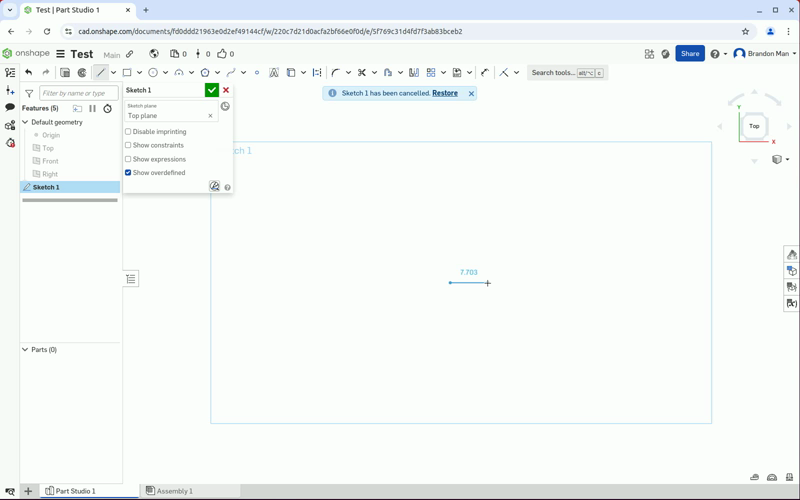
key_up(shift)
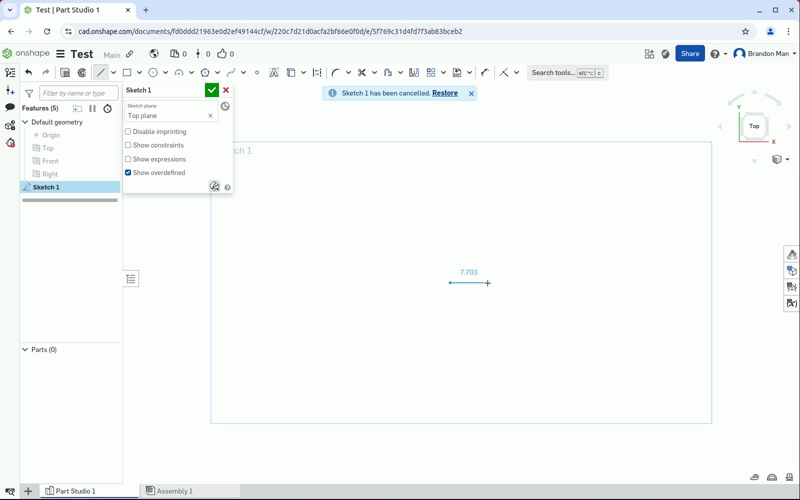
key_down(shift)
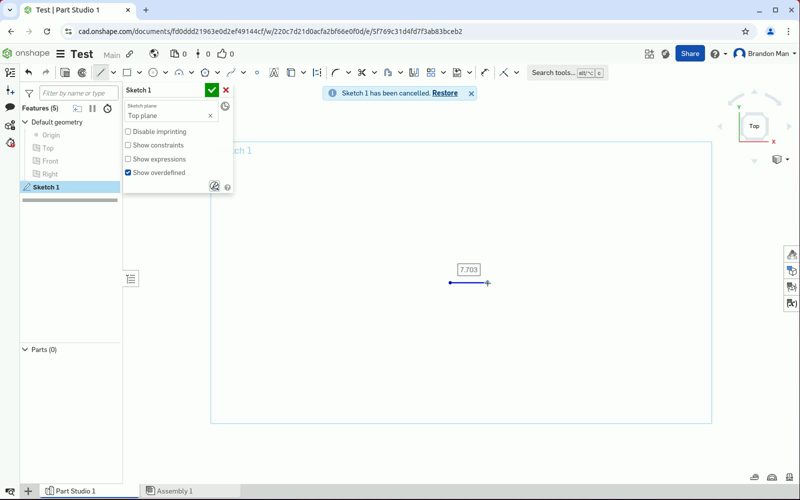
mouse_move(517, 282)
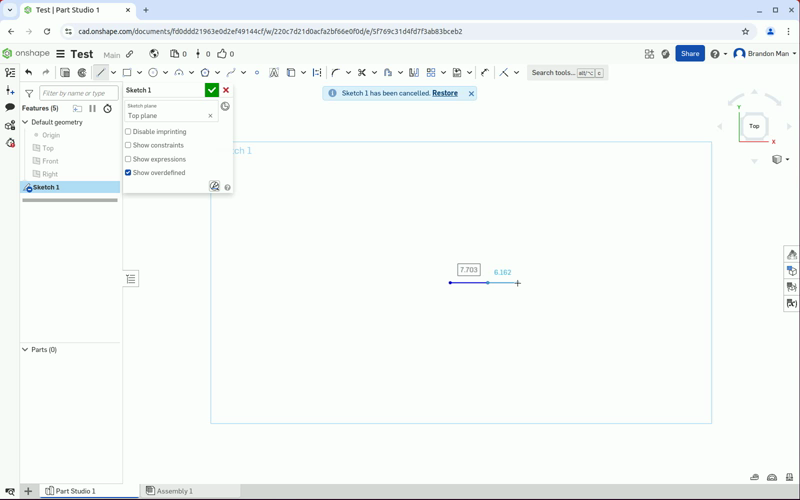
mouse_move(487, 269)
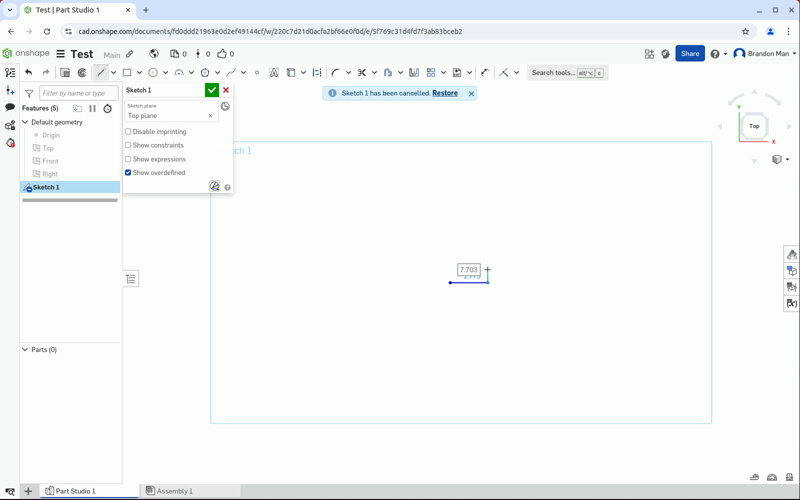
click(487, 269)
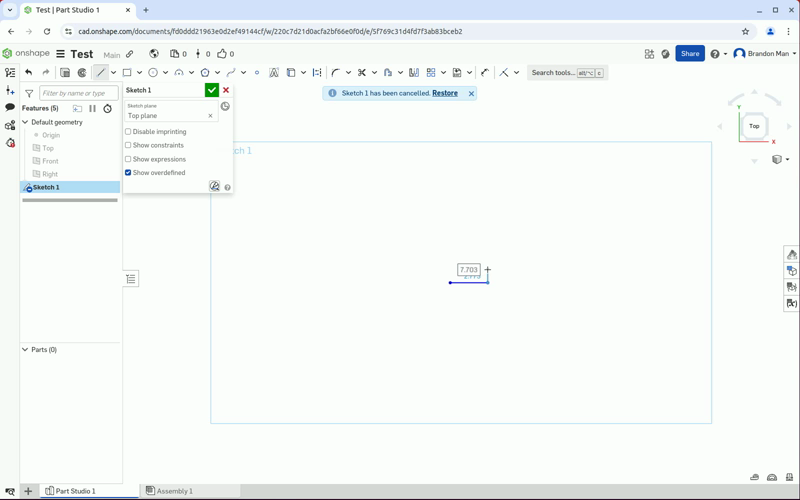
key_up(shift)
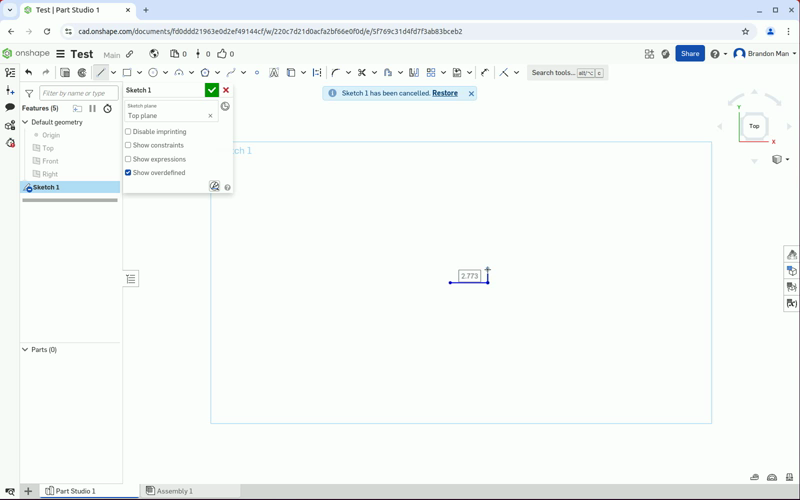
key_down(shift)
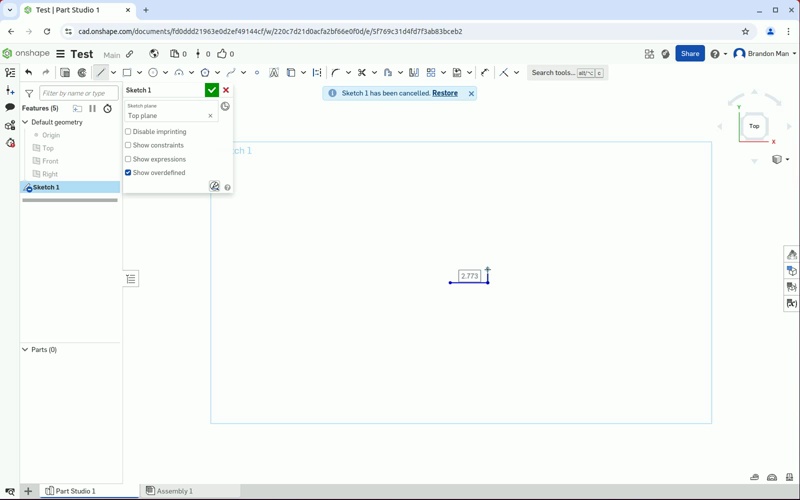
mouse_move(517, 269)
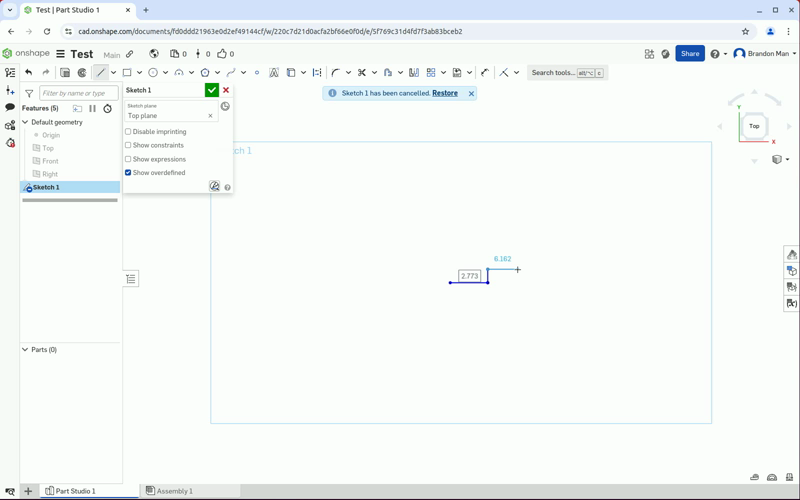
mouse_move(450, 269)
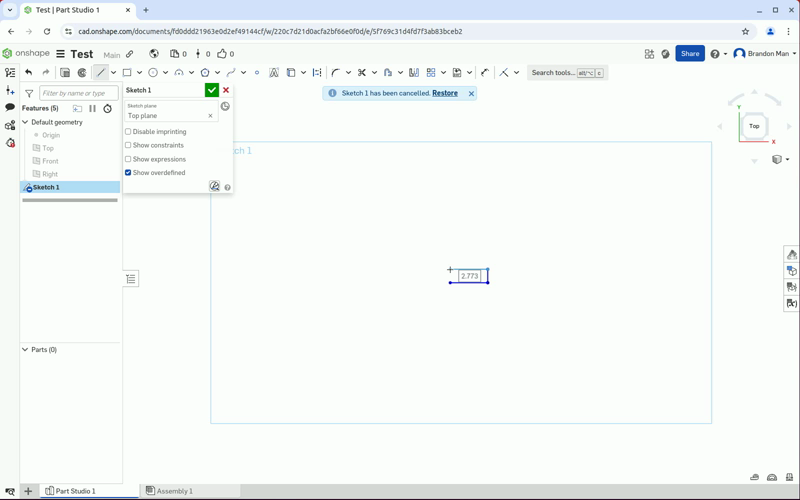
click(450, 269)
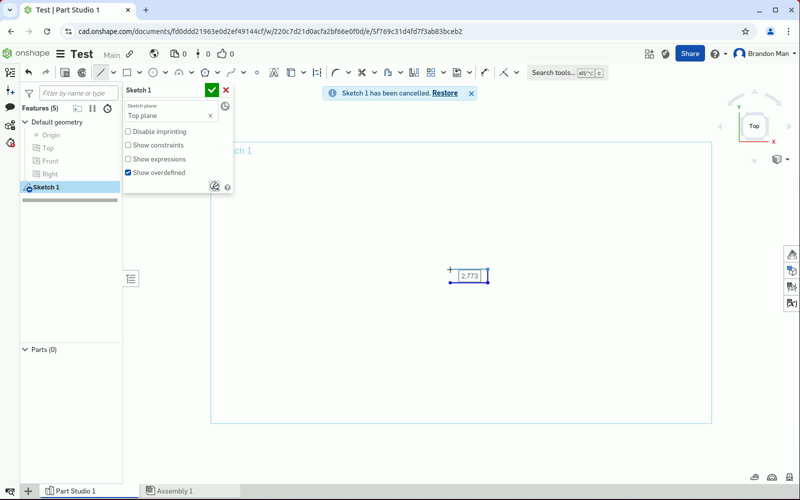
key_up(shift)
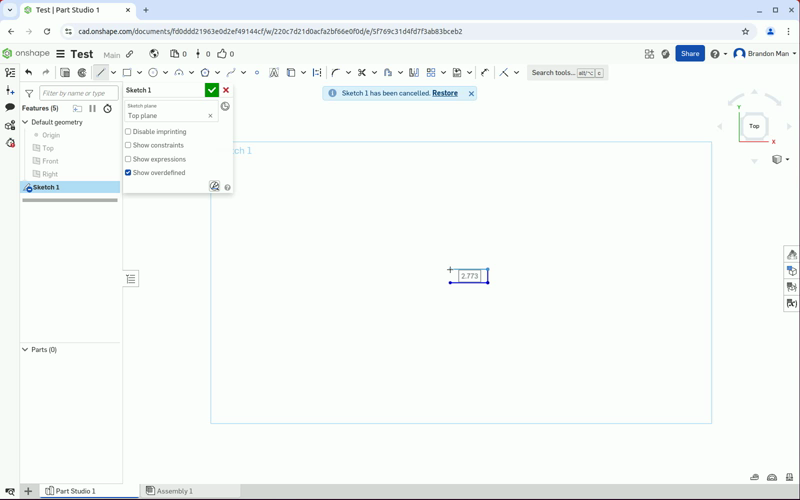
mouse_move(480, 269)
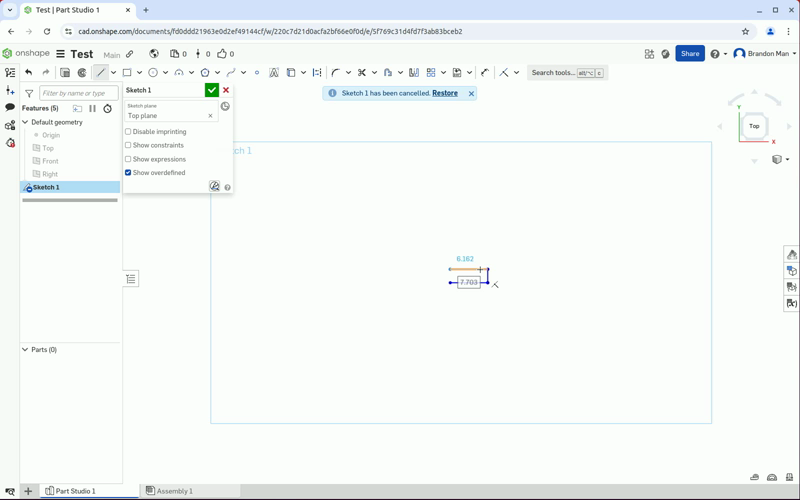
key_down(shift)
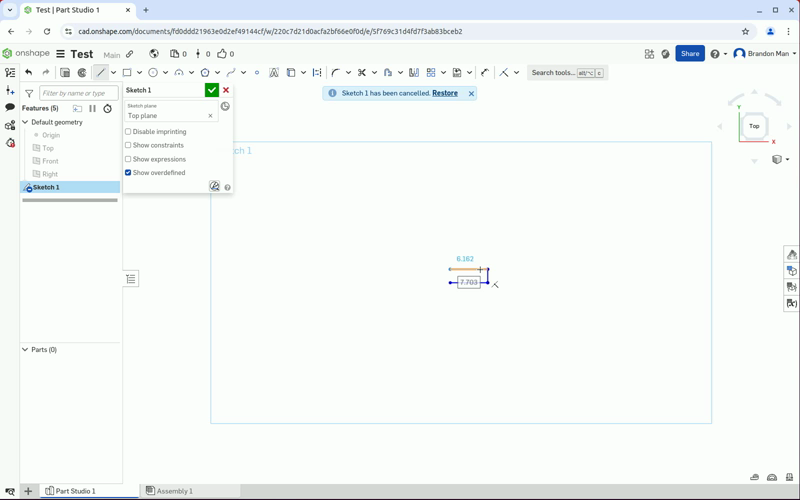
mouse_move(450, 282)
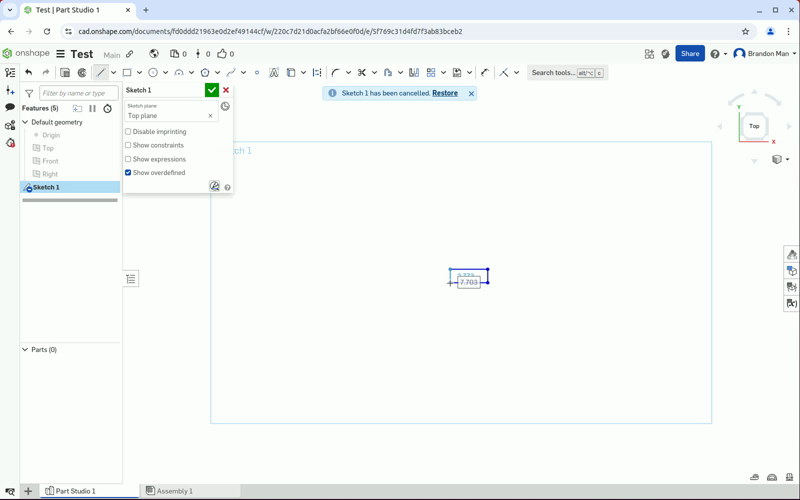
key_up(shift)
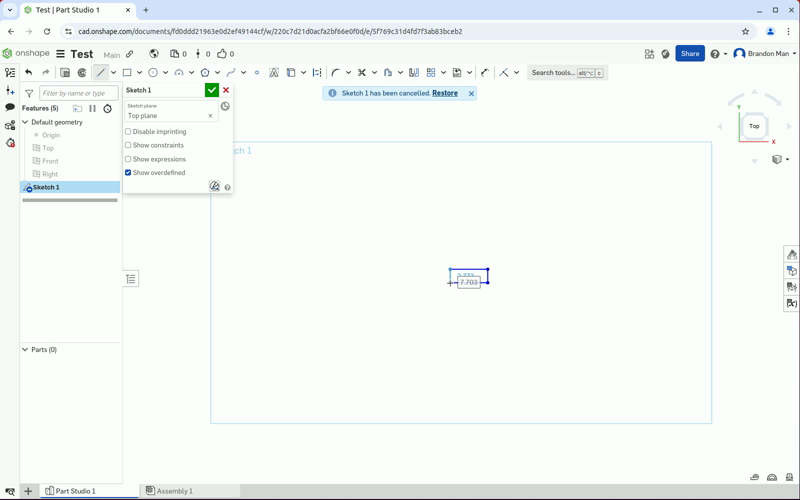
click(450, 282)
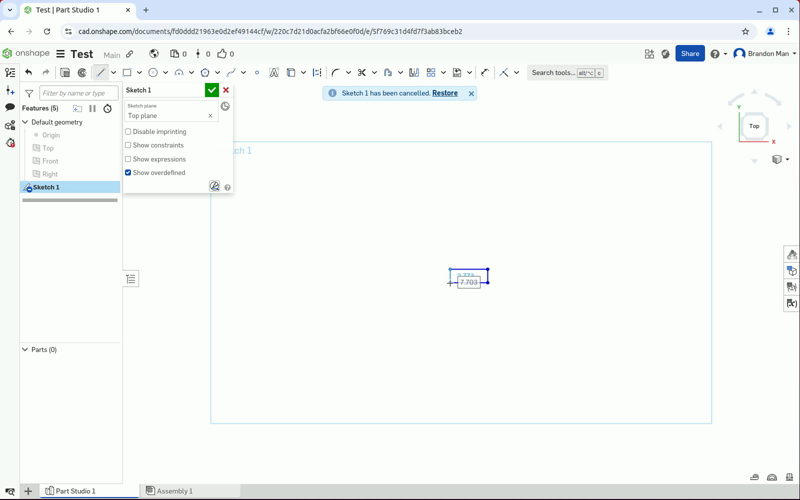
key(esc)
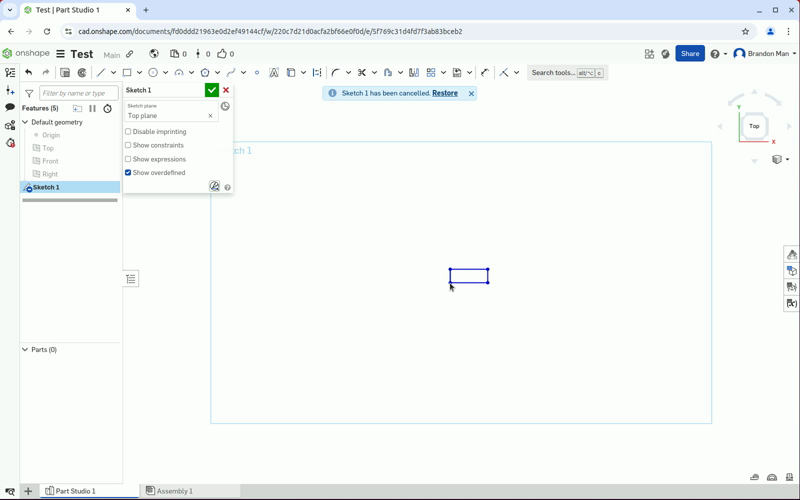
mouse_move(459, 276)
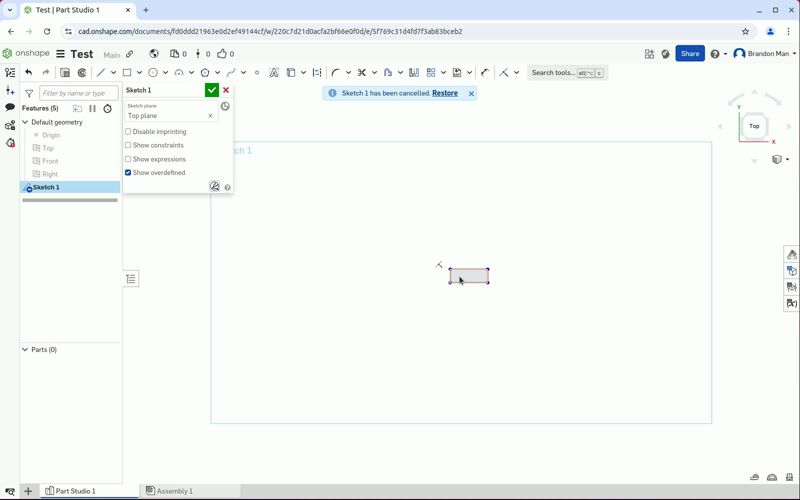
scroll(6)
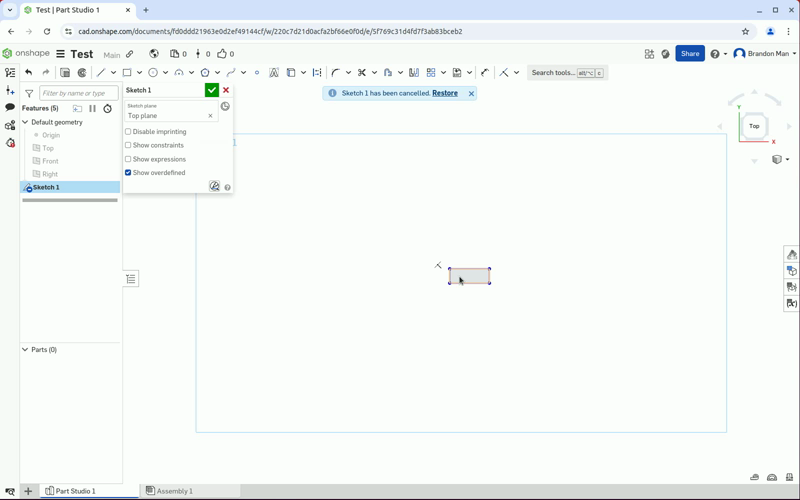
scroll(6)
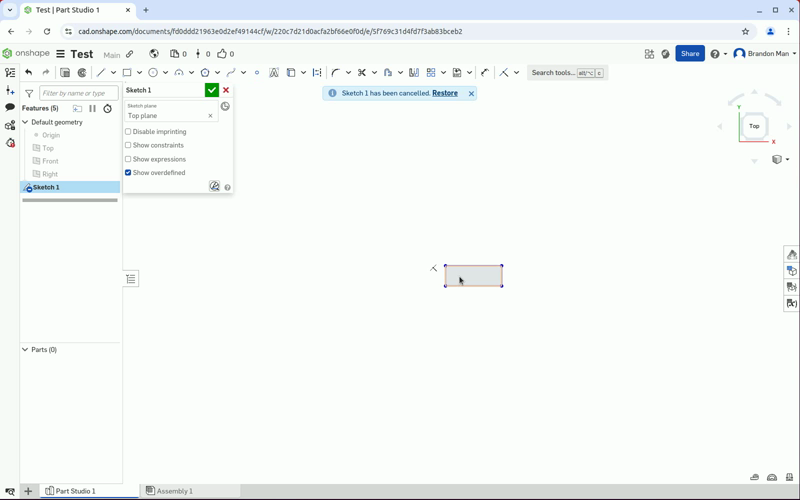
scroll(6)
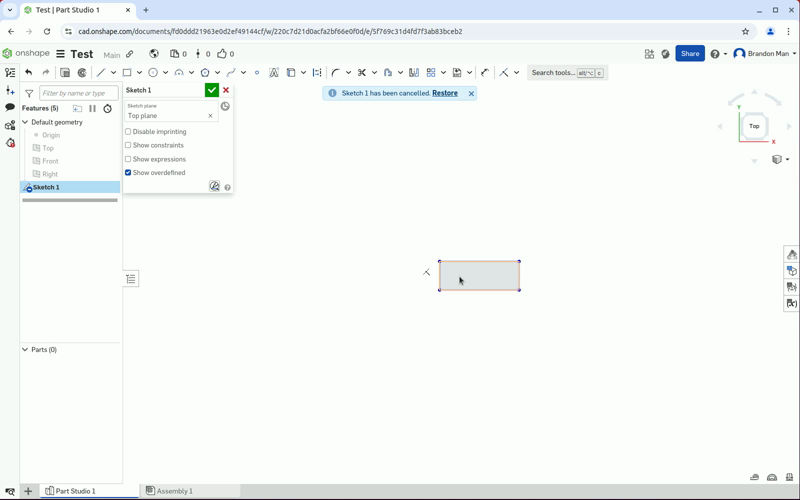
scroll(6)
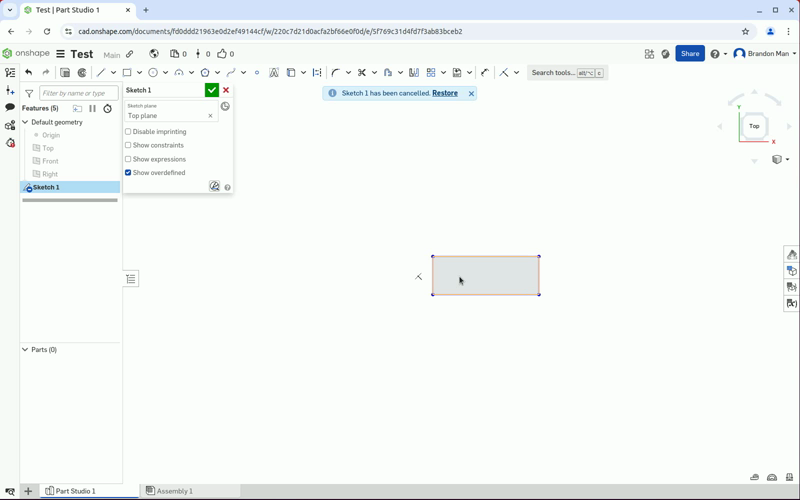
scroll(6)
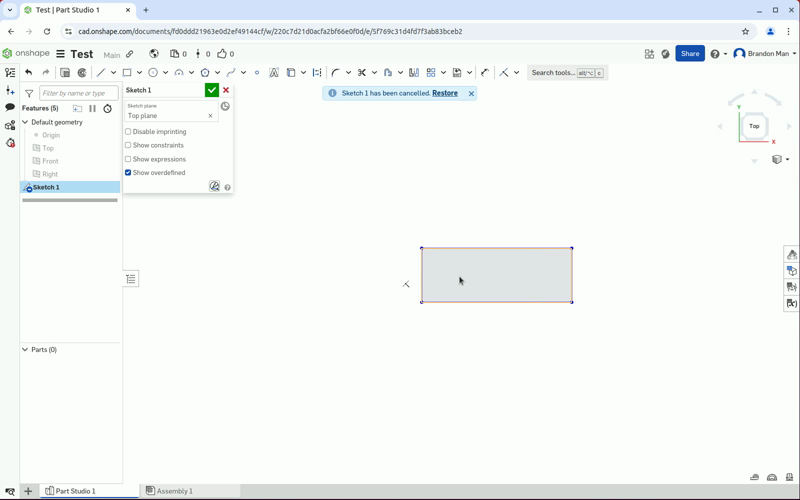
scroll(6)
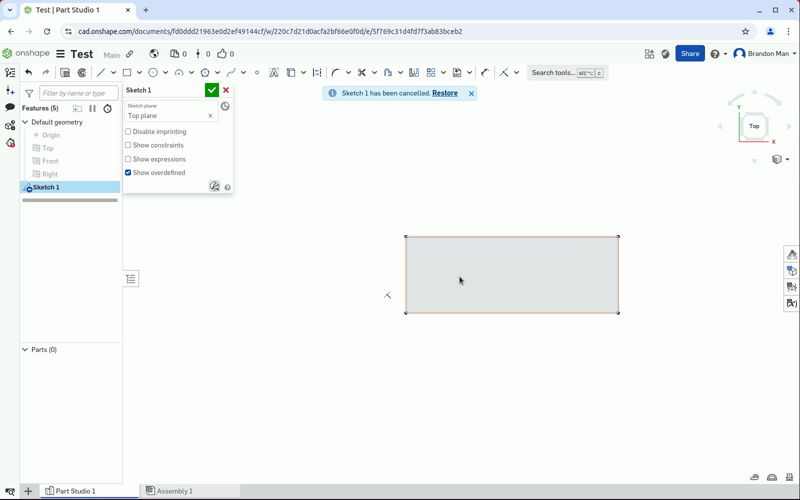
scroll(6)
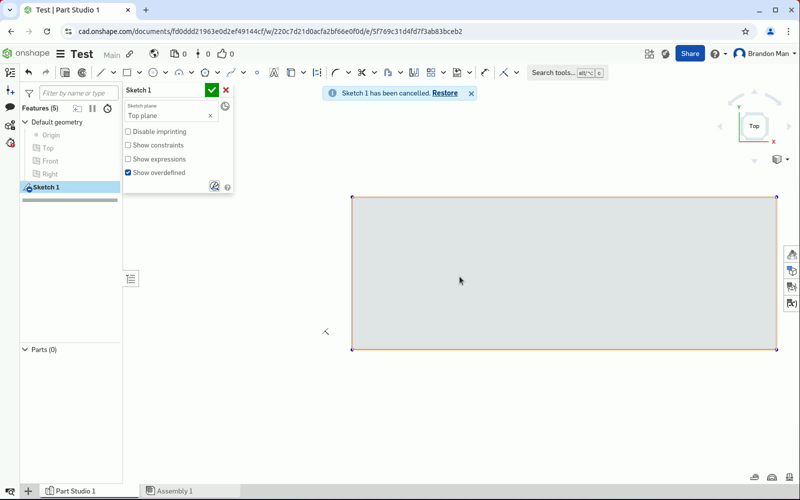
click(459, 276)
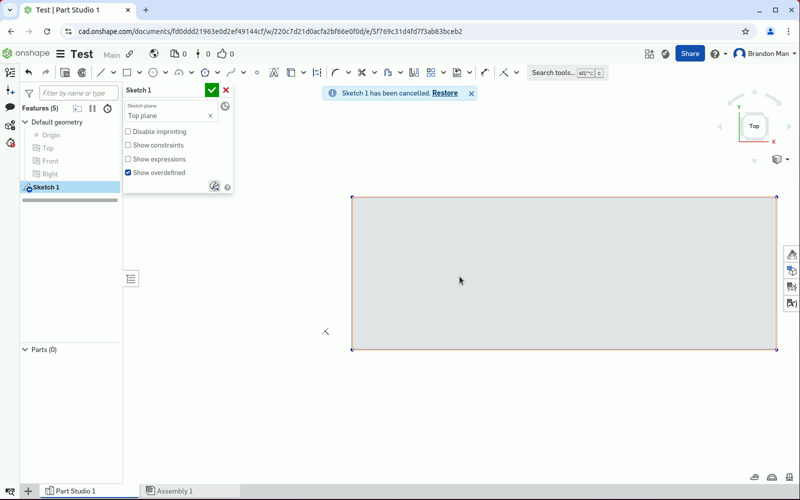
scroll(-6)
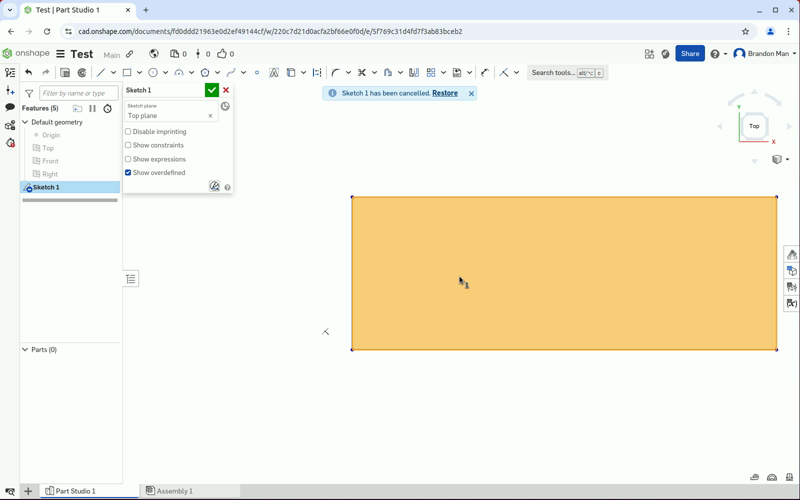
scroll(-6)
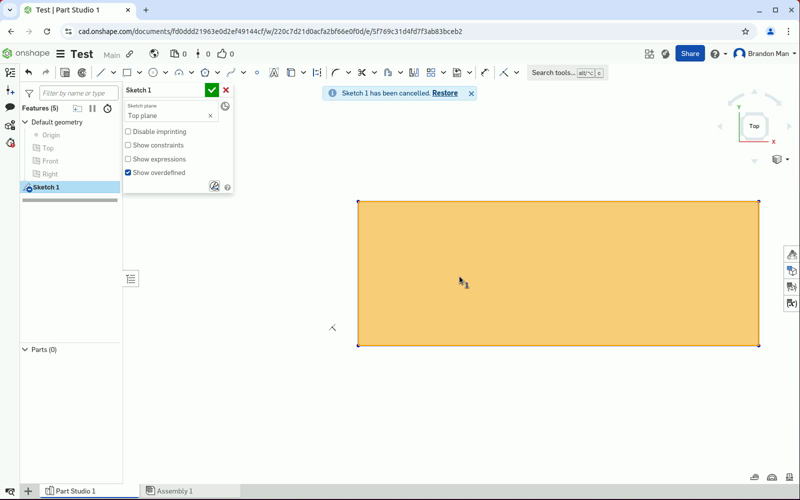
scroll(-6)
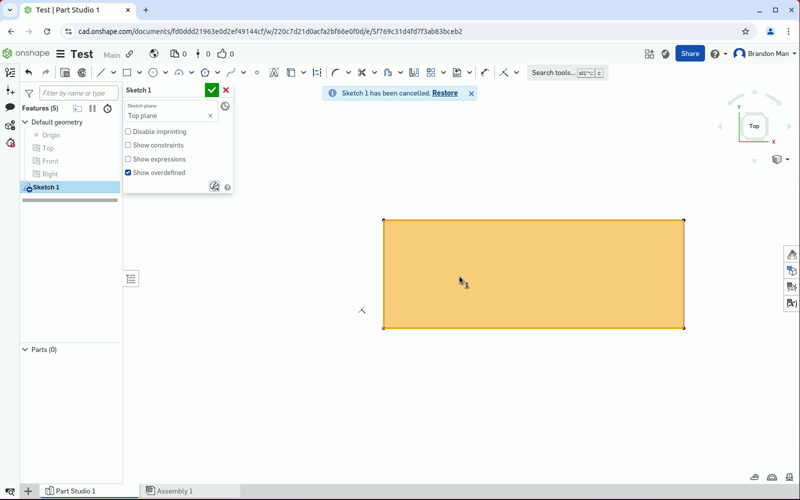
scroll(-6)
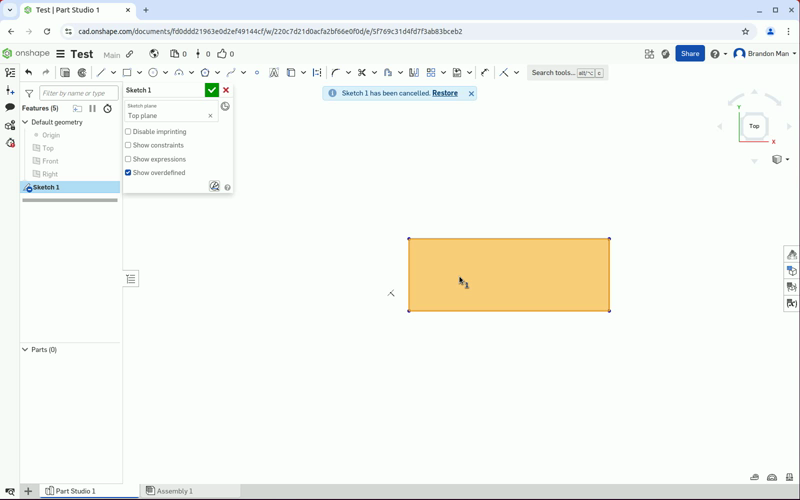
scroll(-6)
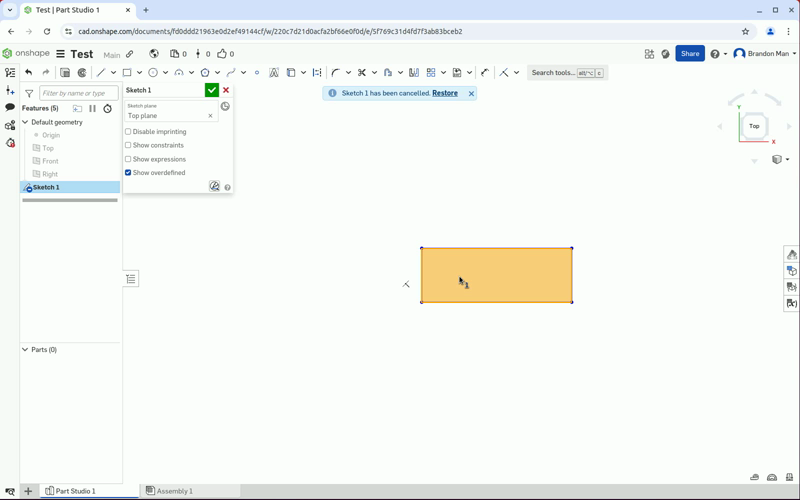
scroll(-6)
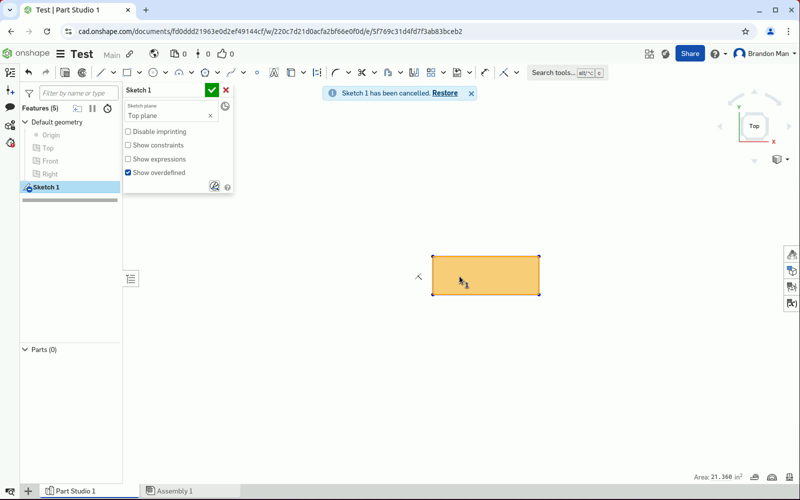
scroll(-6)
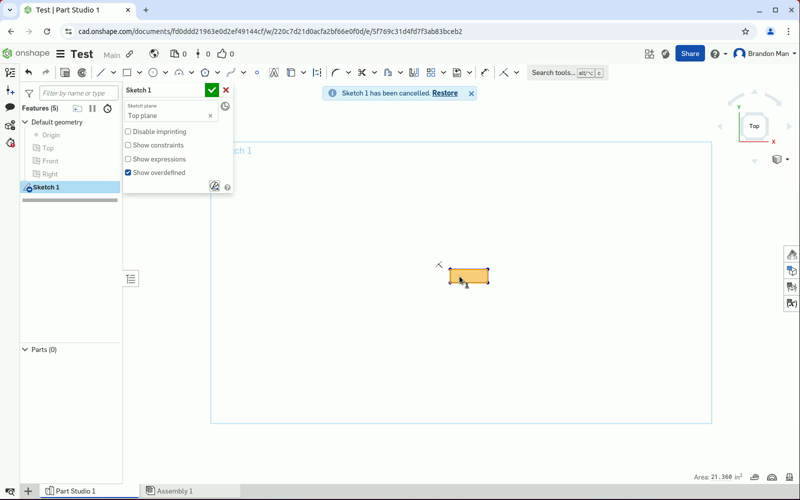
mouse_move(73, 352)
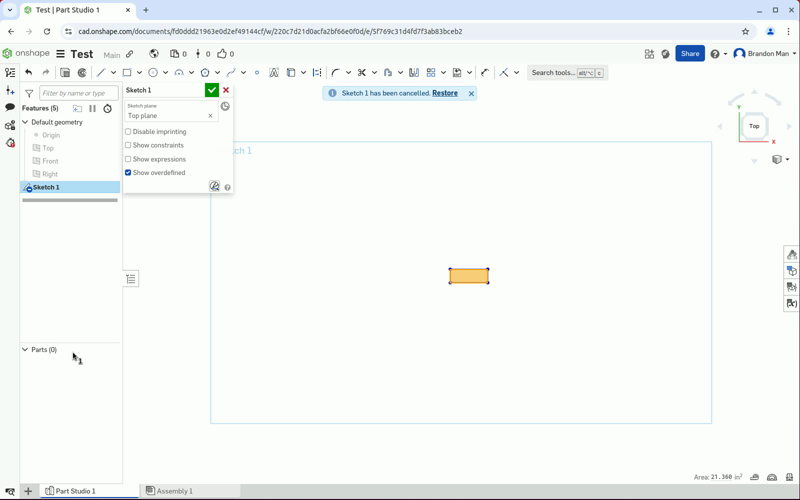
key(shift+y)
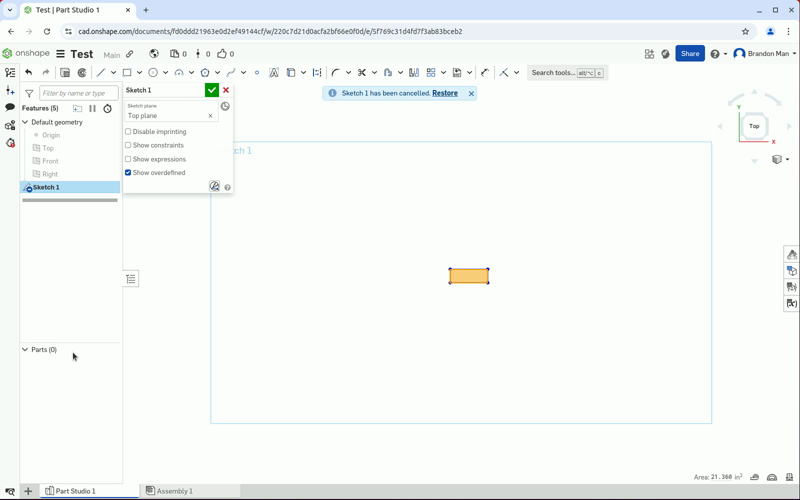
key(shift+e)
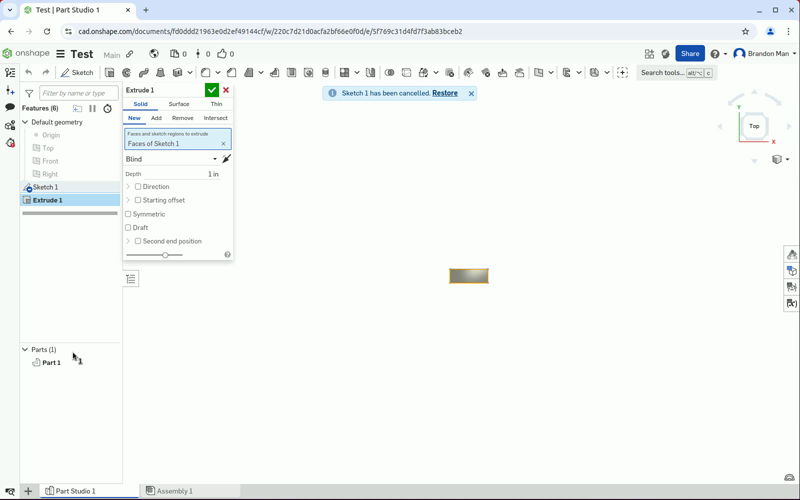
mouse_move(143, 106)
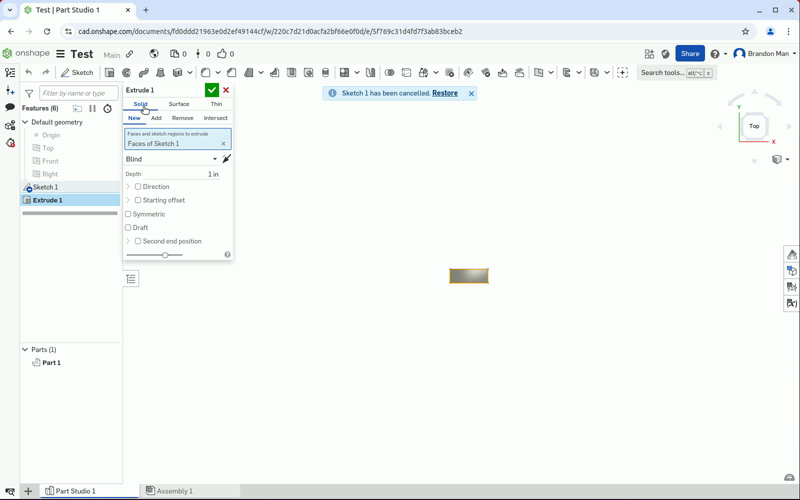
click(143, 106)
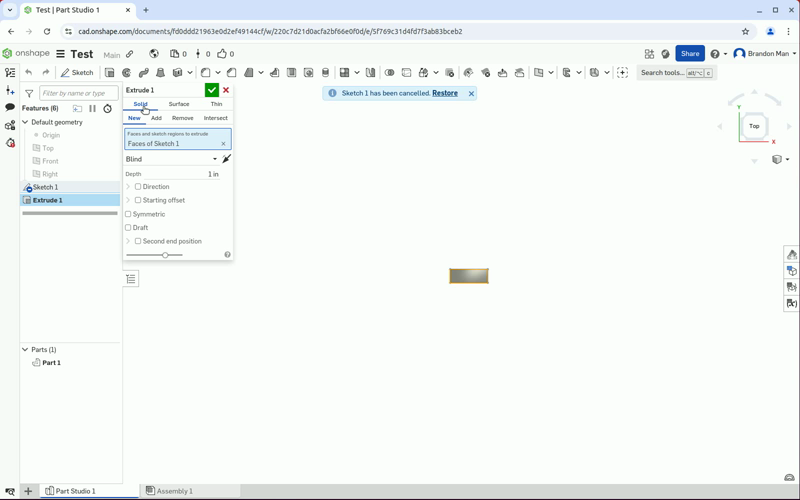
mouse_move(137, 120)
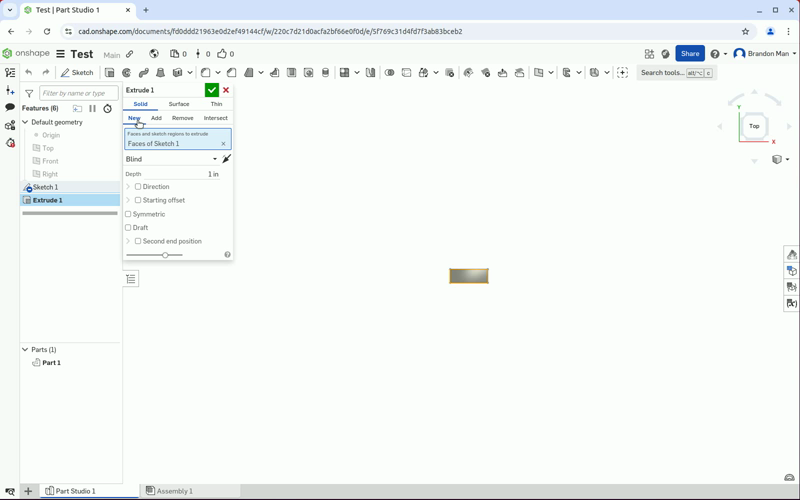
click(137, 120)
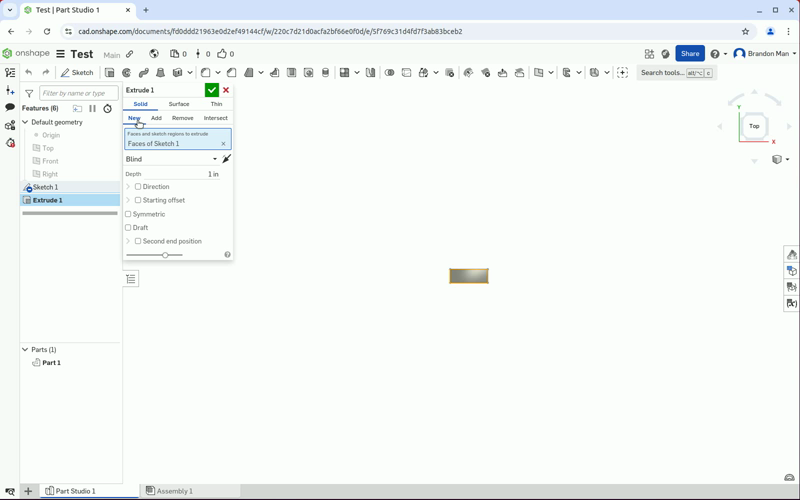
key(tab, 4)
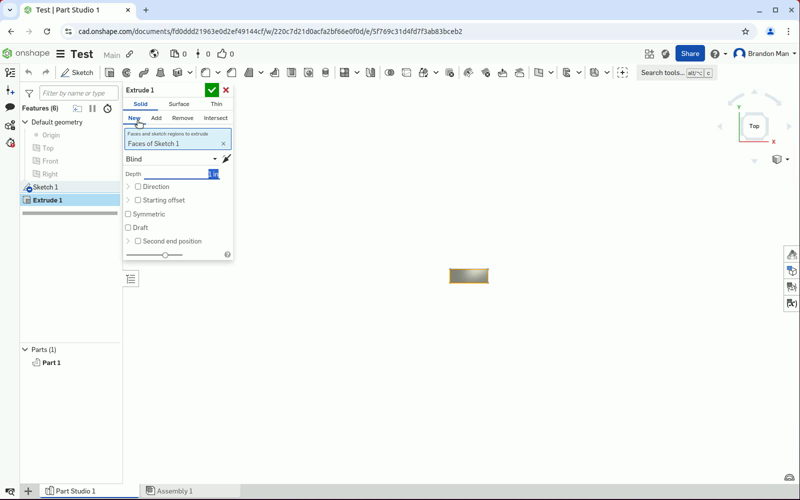
text(23.108)
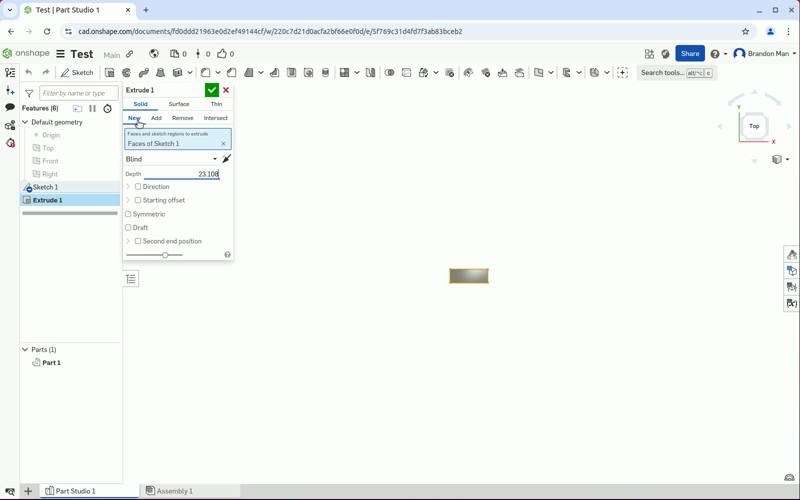
key(enter)
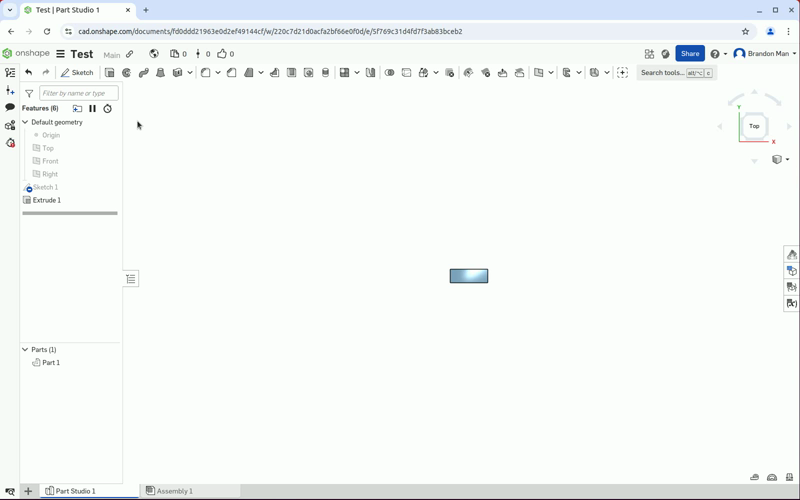
key(shift+h)
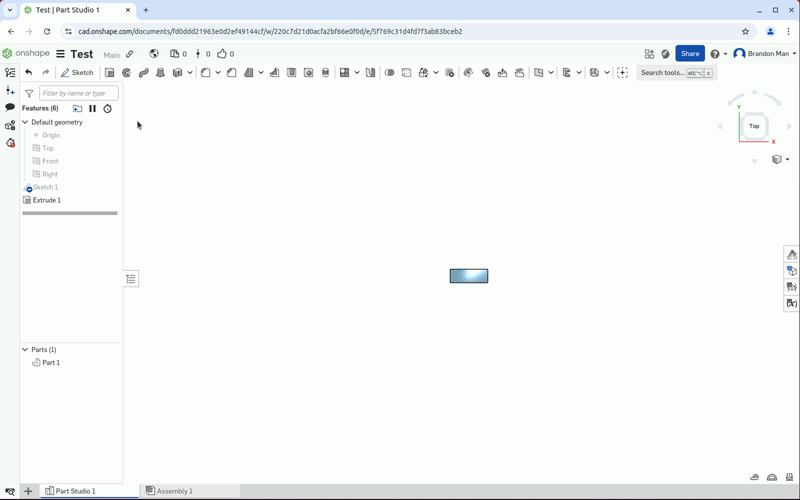
key(shift+h)
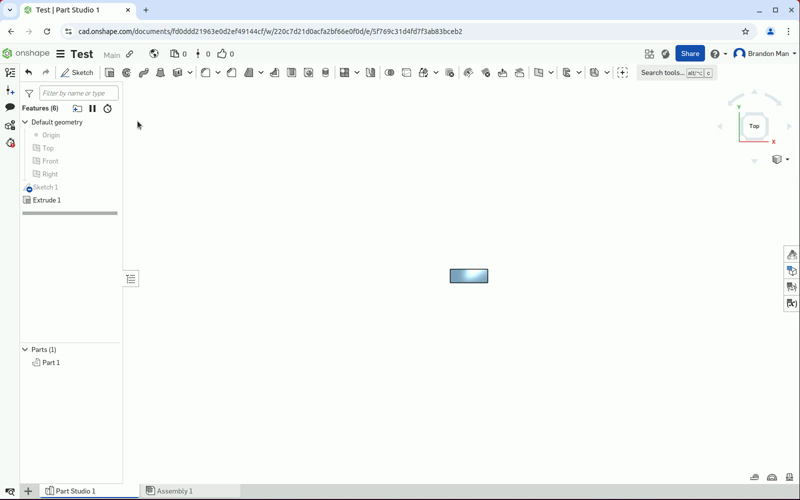
mouse_move(73, 189)
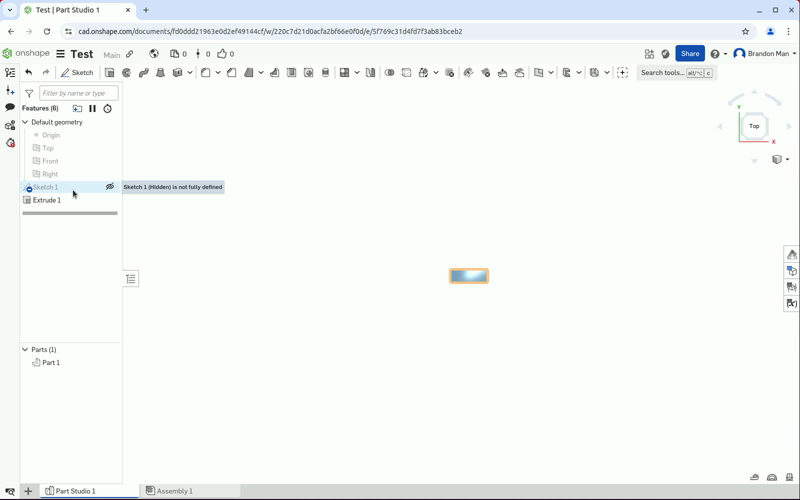
click(73, 189)
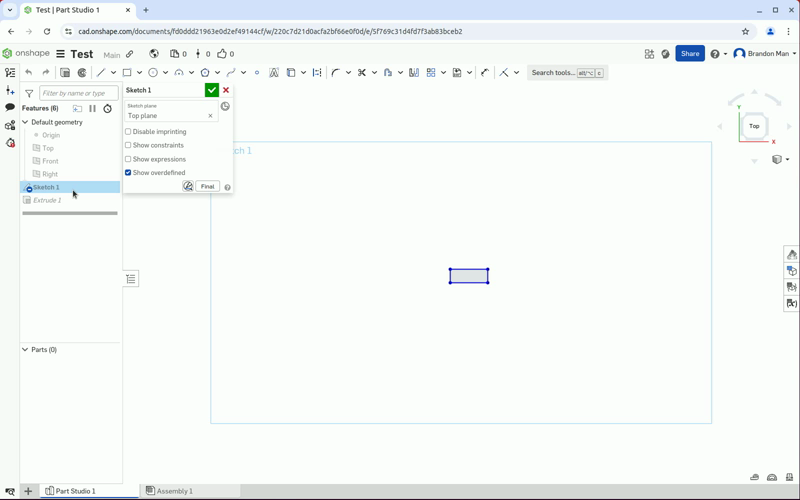
mouse_move(229, 92)
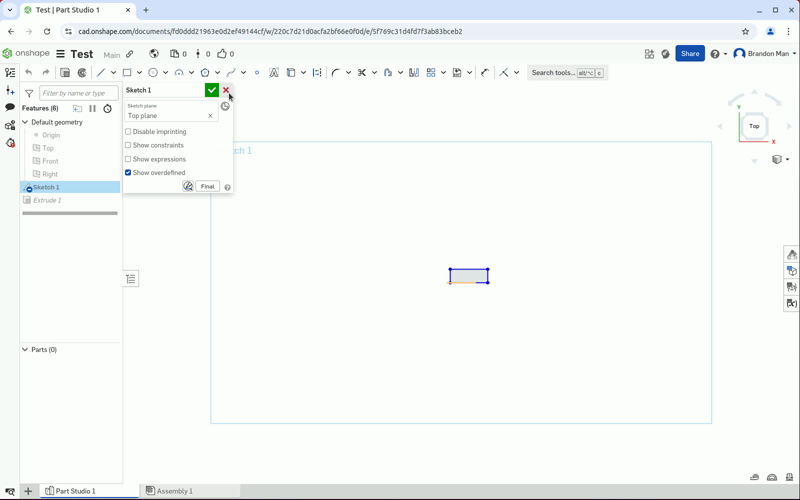
click(229, 92)
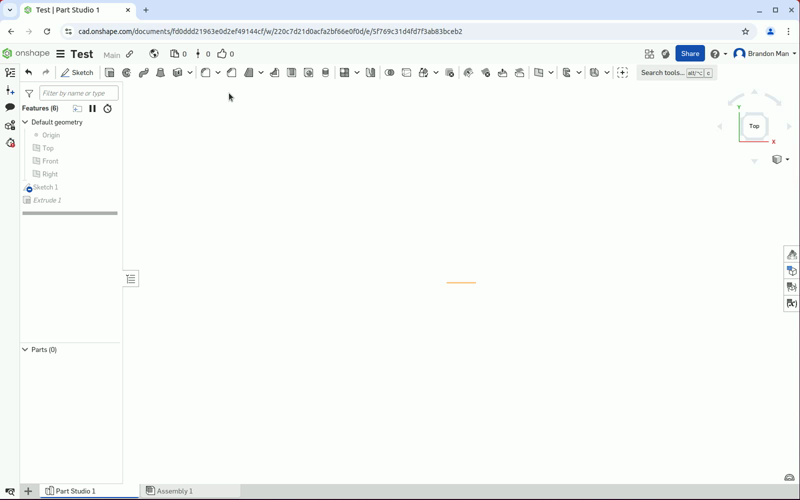
mouse_move(73, 352)
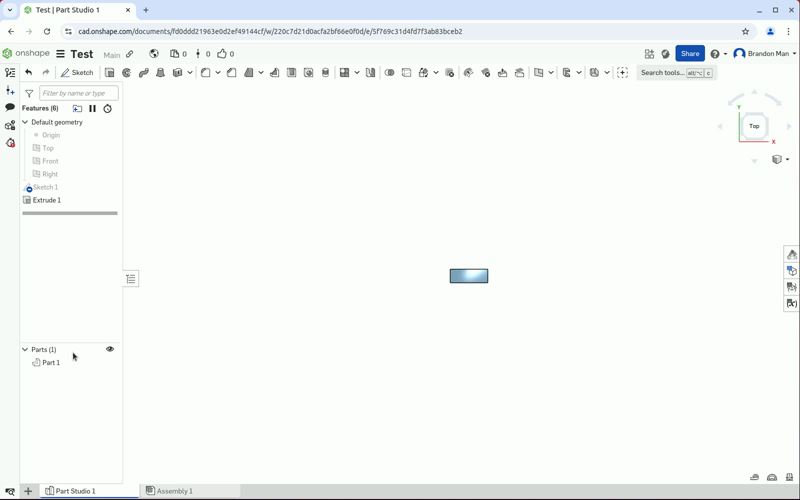
key(y)
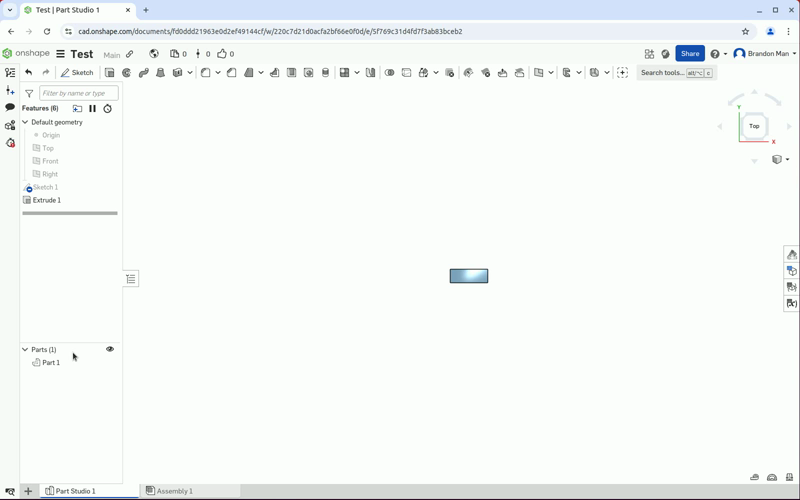
key(shift+p)
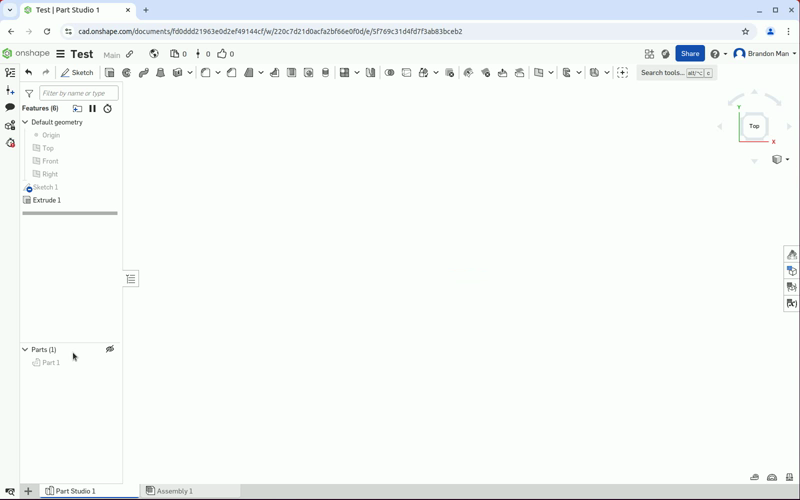
key(space)
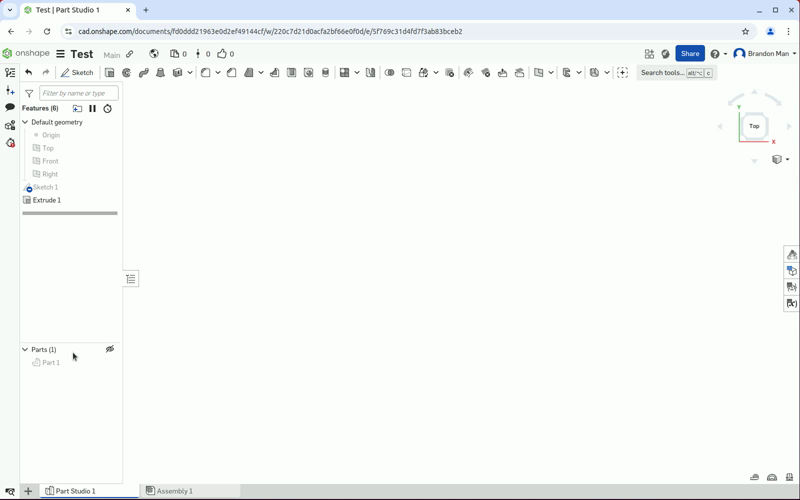
key_down(shift)
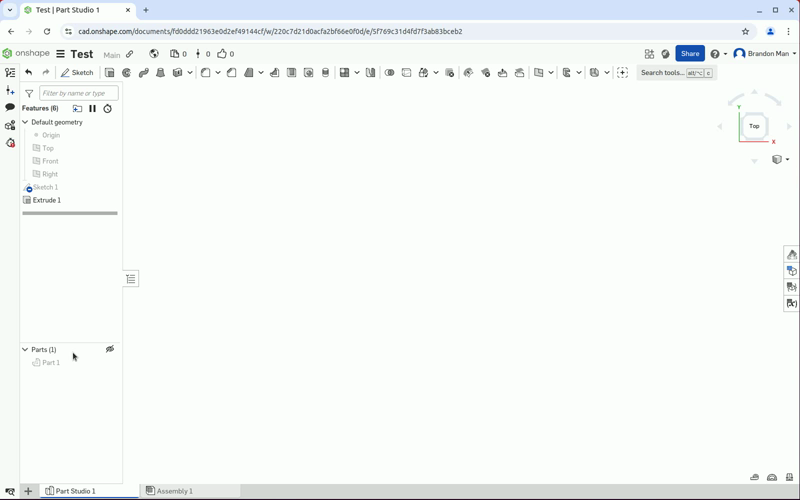
key(up)
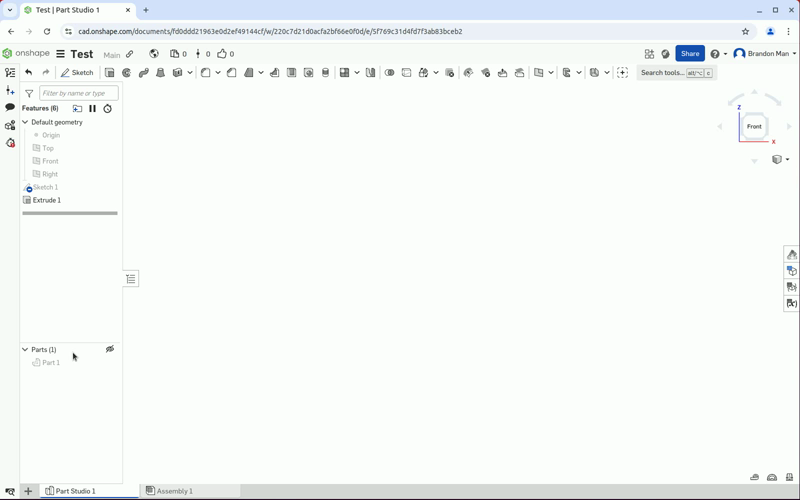
key_up(shift)
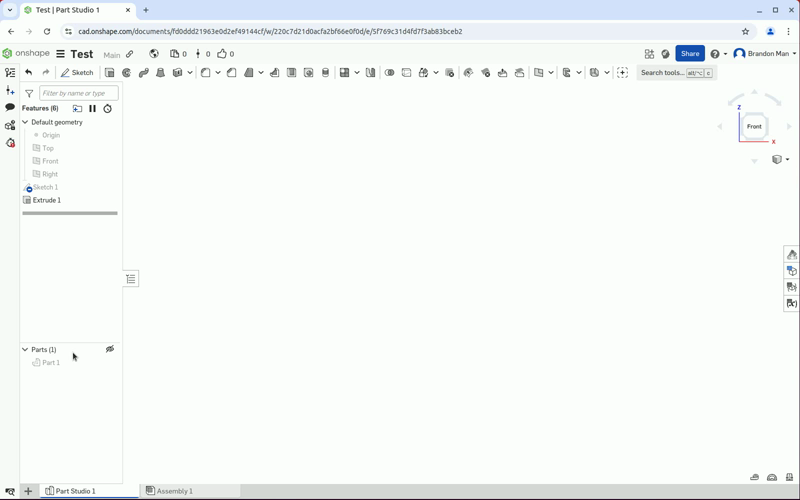
key(space)
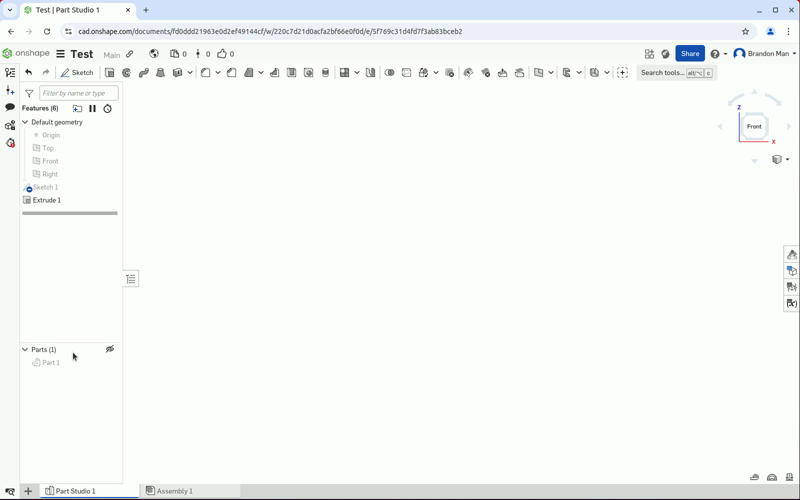
key_down(shift)
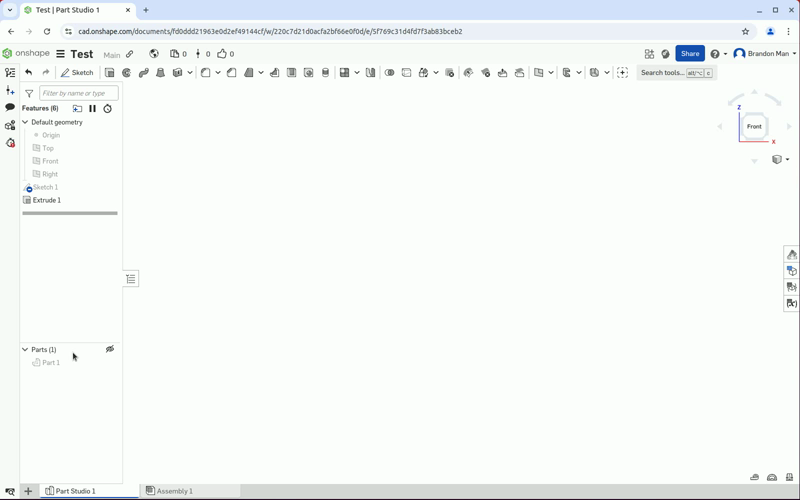
key(left)
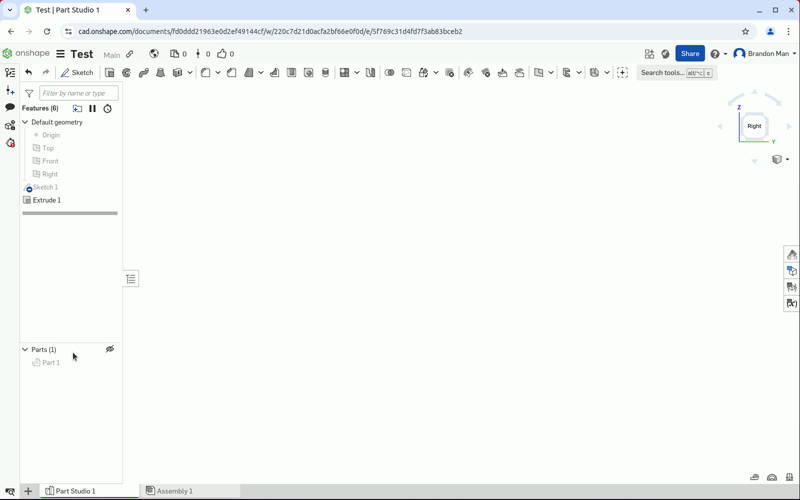
key_up(shift)
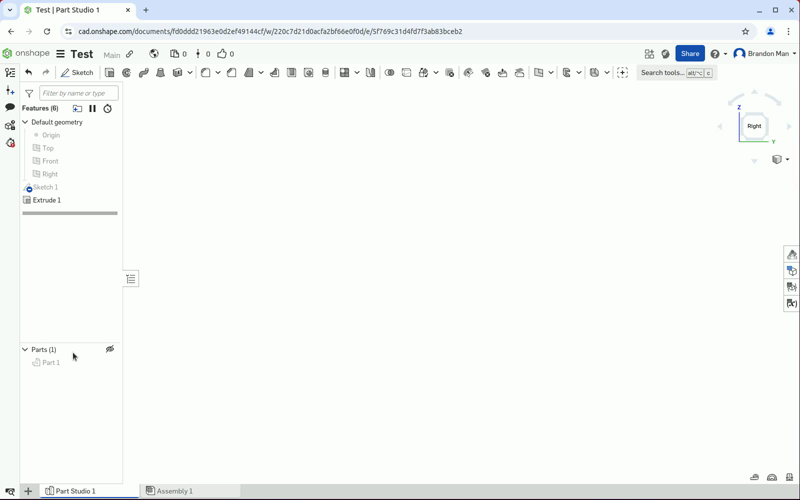
mouse_move(73, 352)
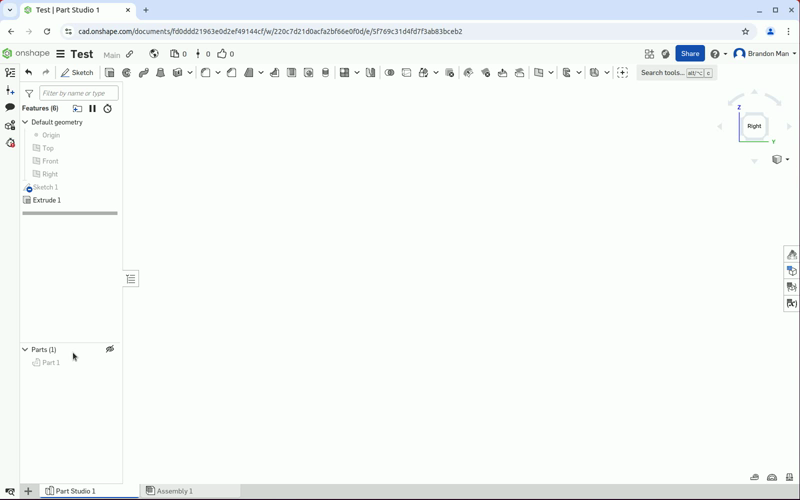
key(shift+y)
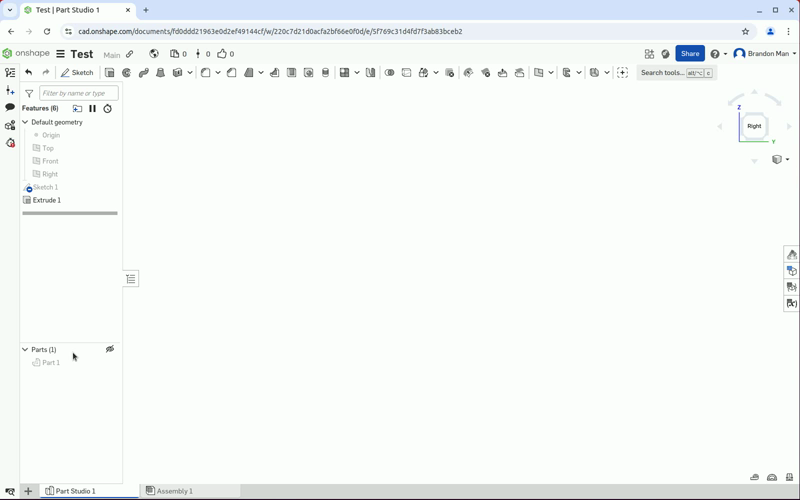
key(shift+s)
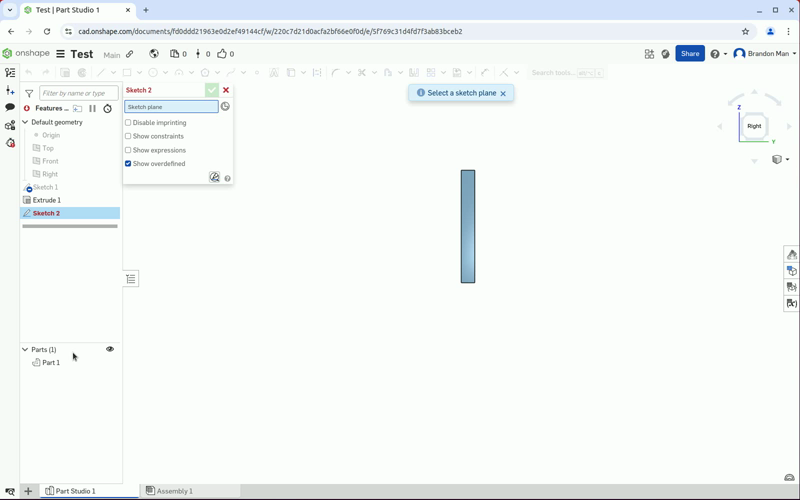
mouse_move(73, 176)
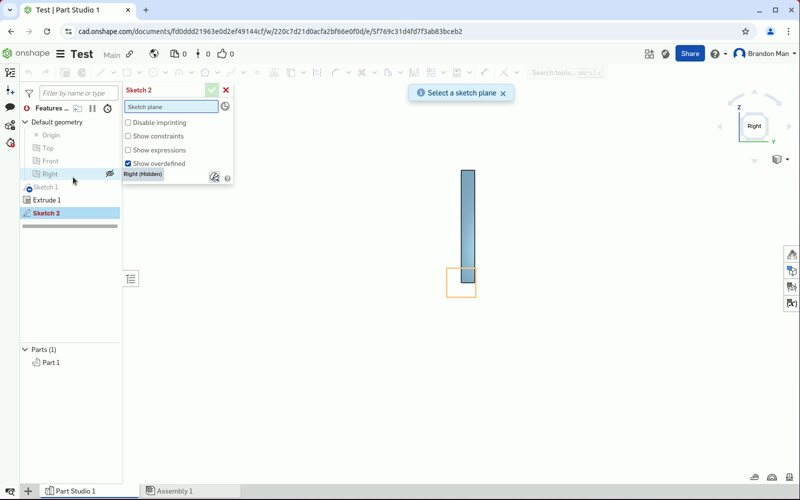
click(73, 176)
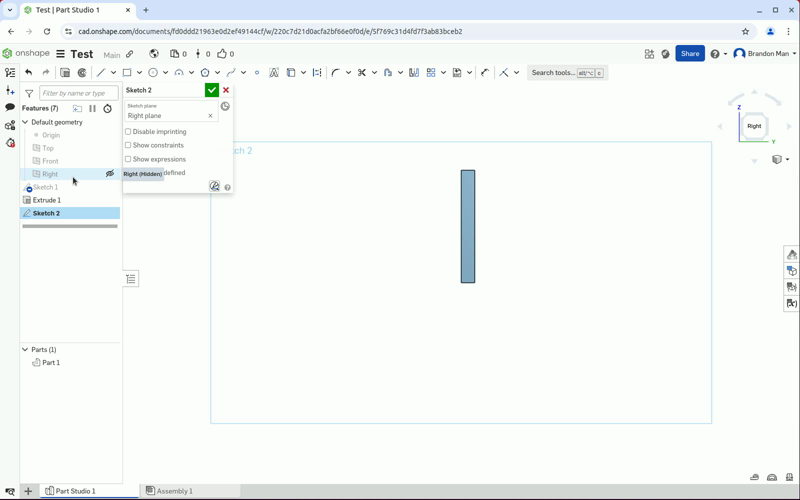
mouse_move(73, 352)
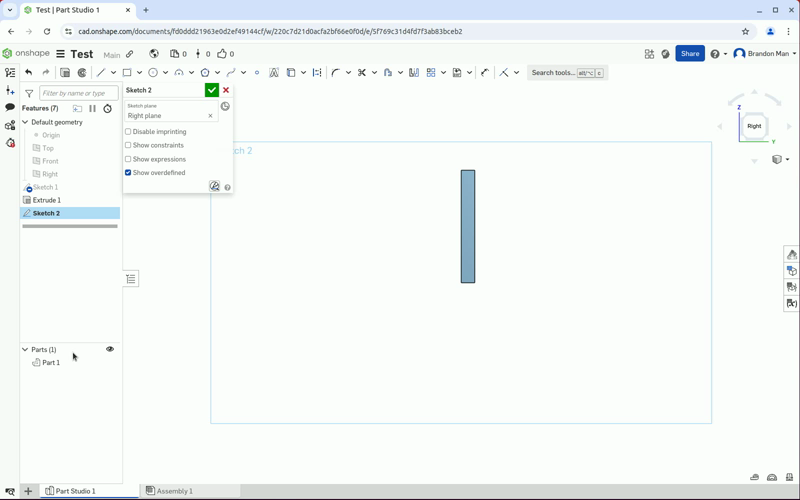
key(y)
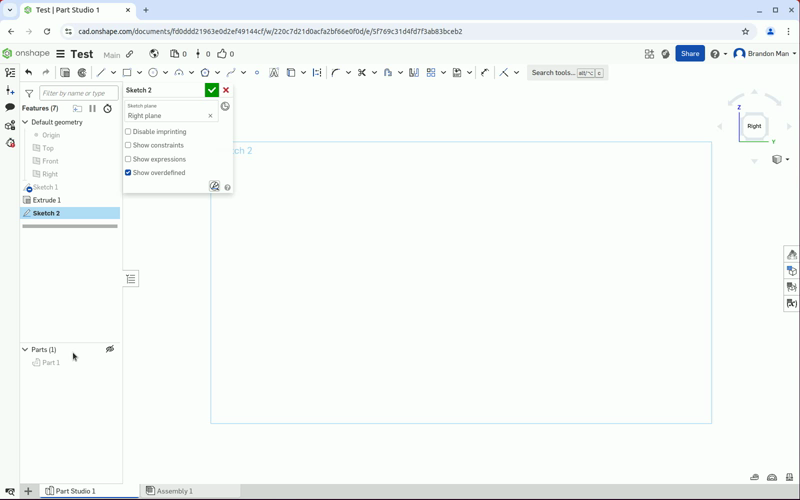
key(l)
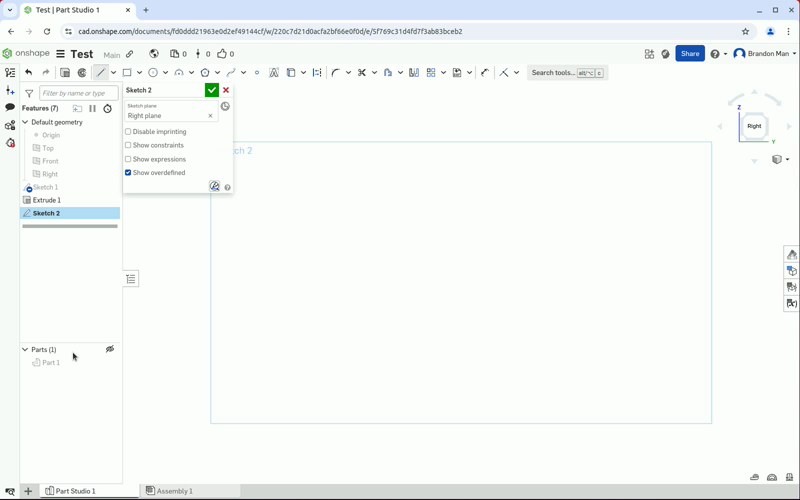
key_down(shift)
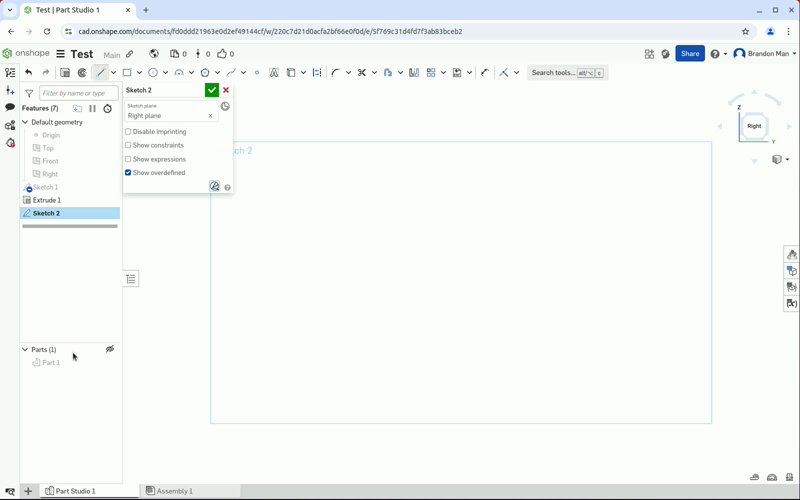
mouse_move(476, 196)
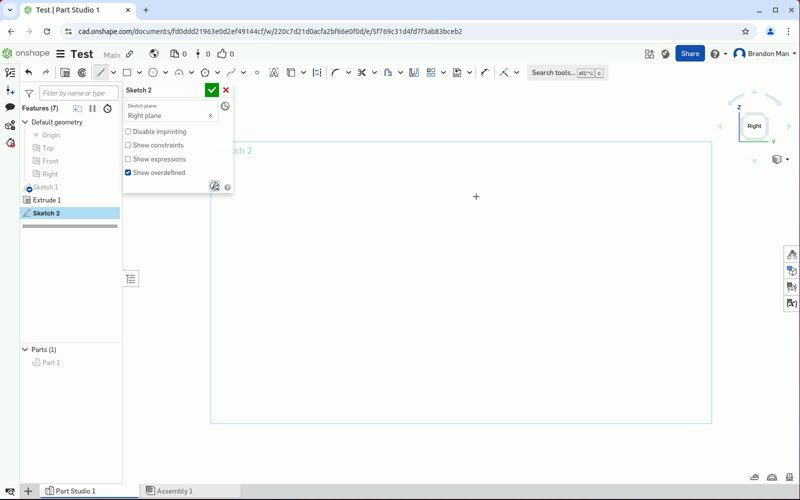
click(476, 196)
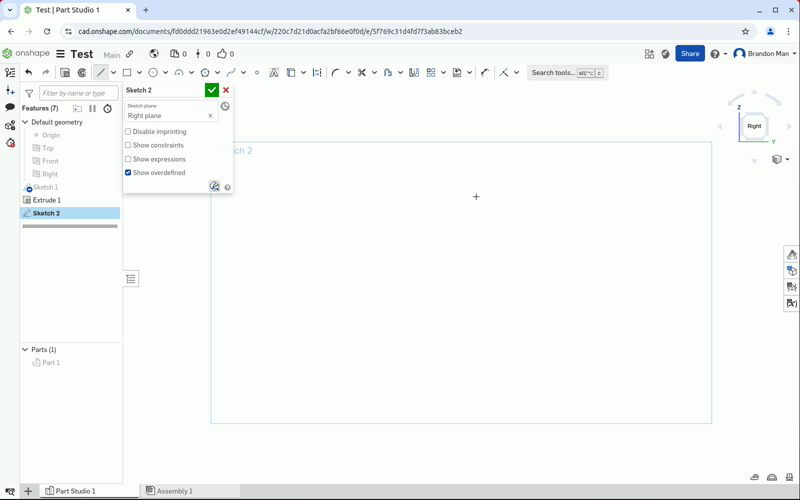
key_up(shift)
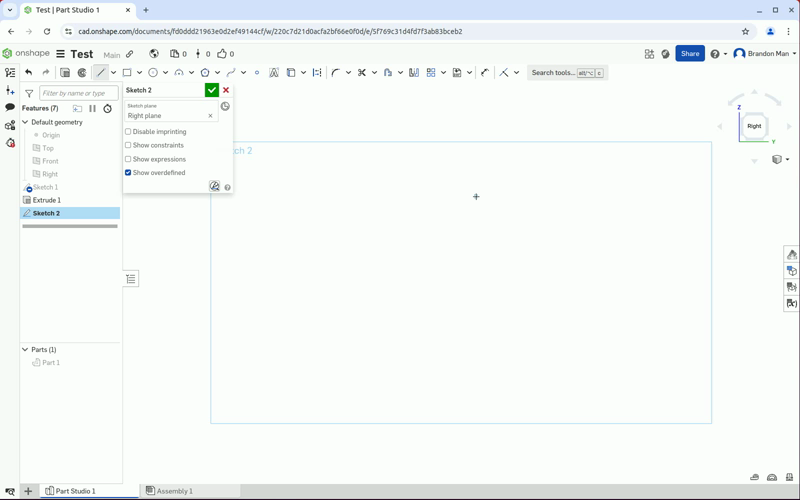
key_down(shift)
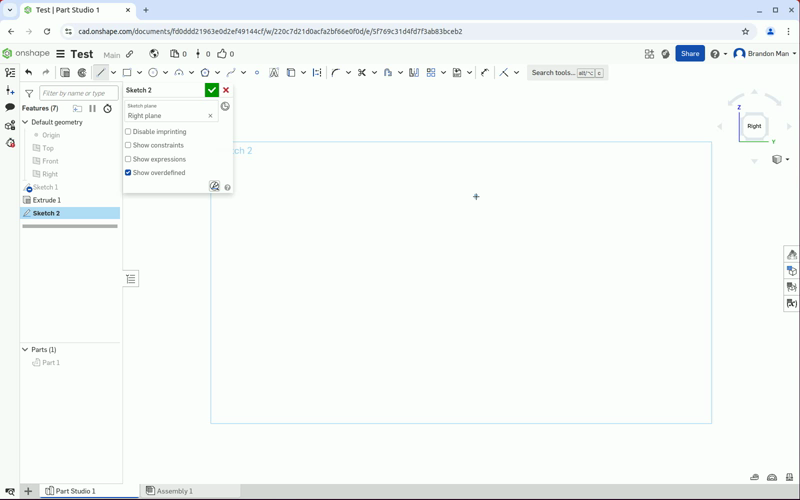
mouse_move(506, 196)
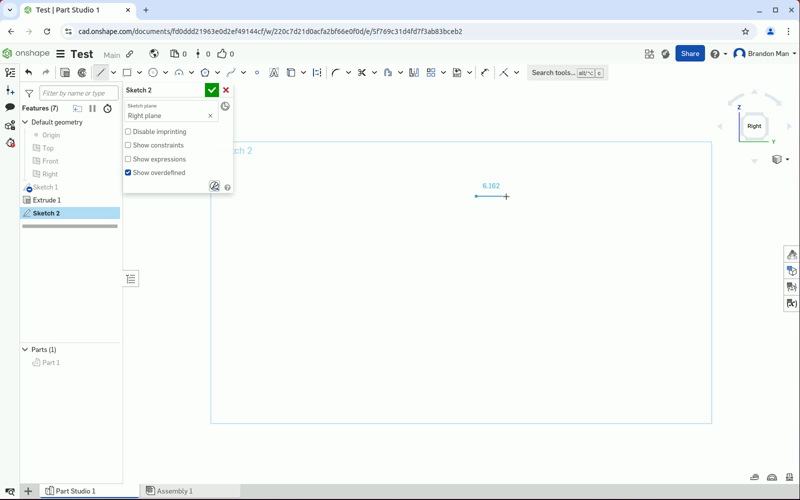
mouse_move(485, 196)
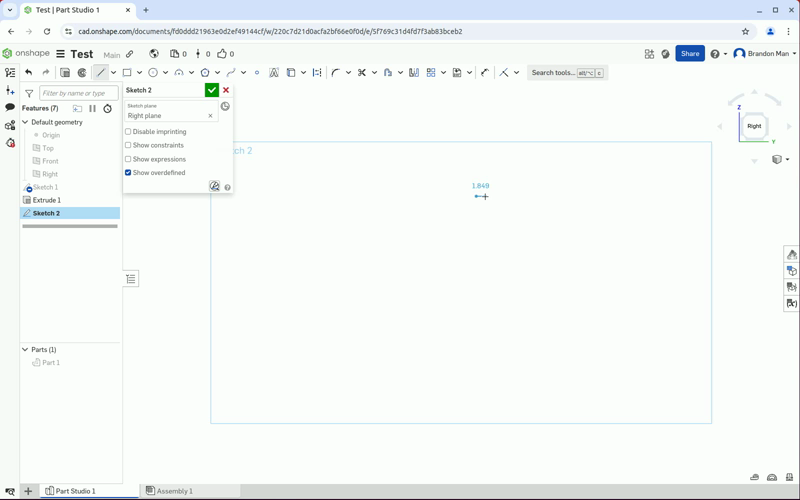
click(485, 196)
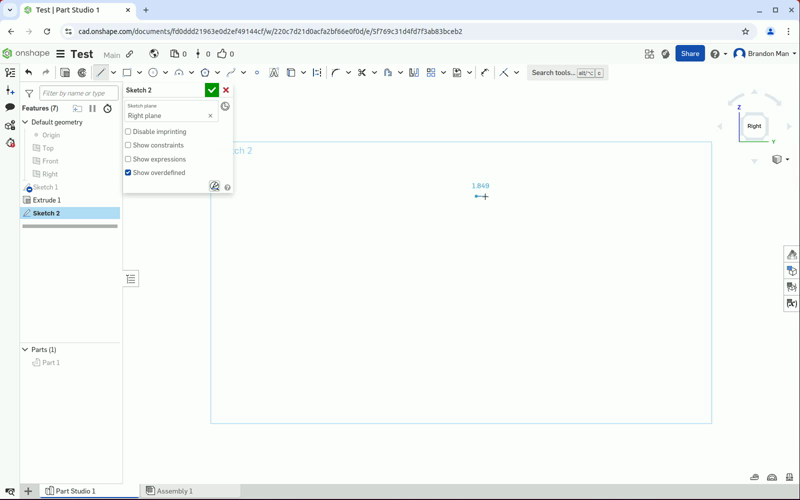
key_up(shift)
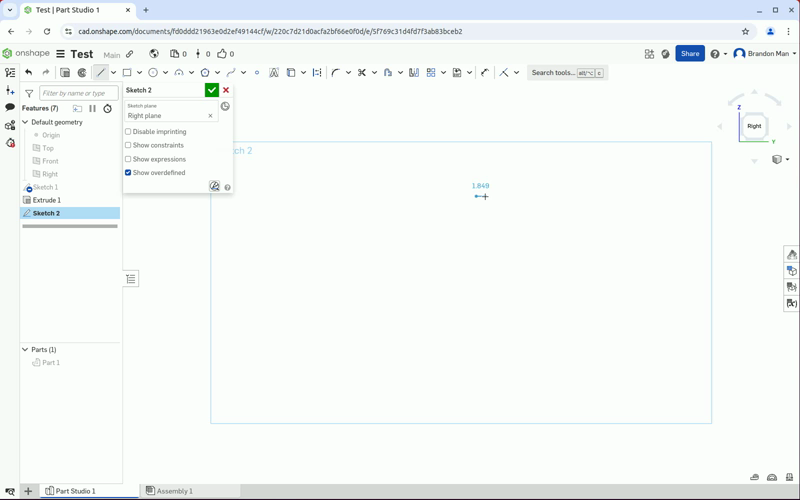
key_down(shift)
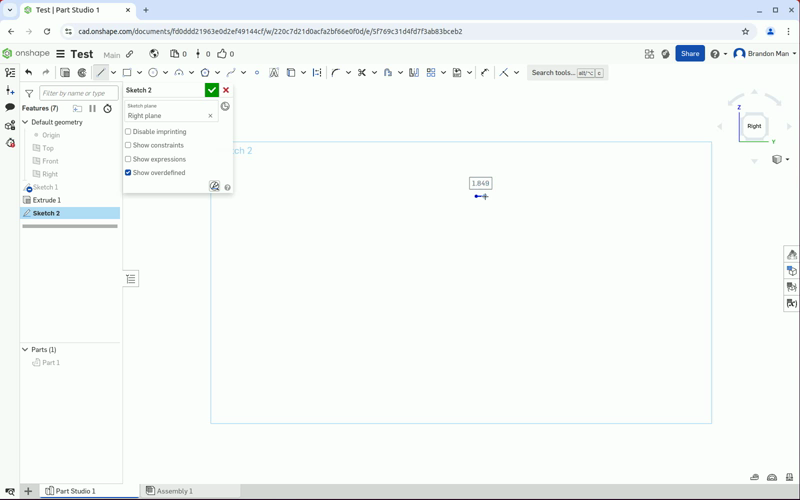
mouse_move(515, 196)
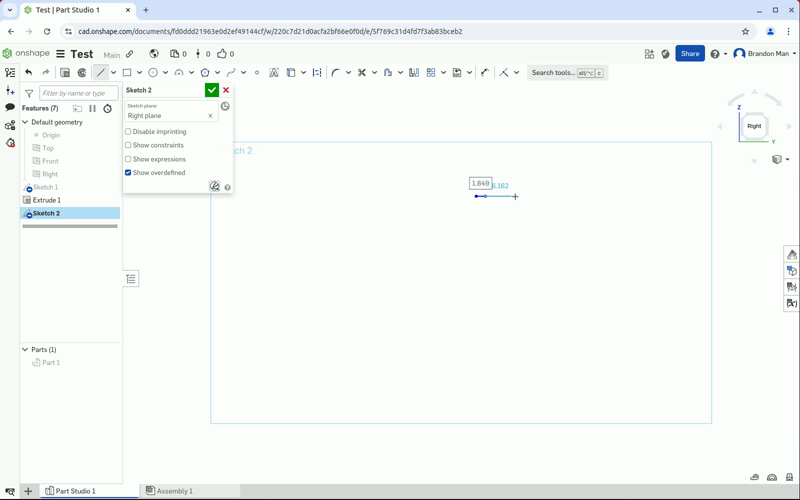
mouse_move(485, 176)
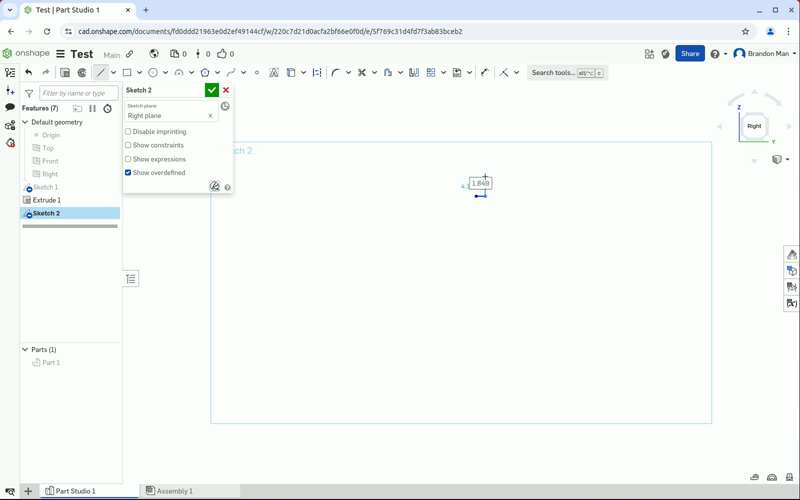
click(485, 176)
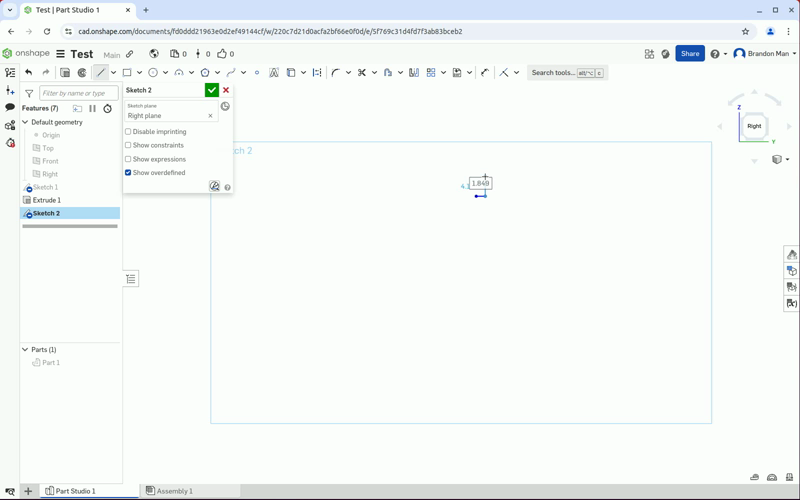
key_up(shift)
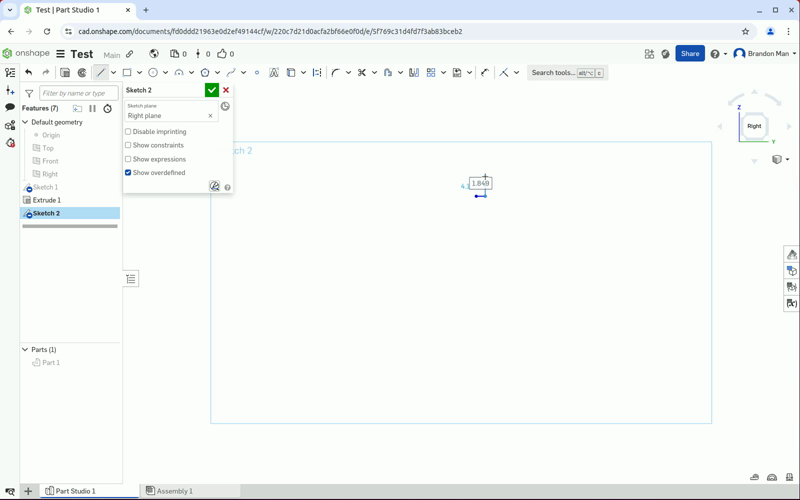
key_down(shift)
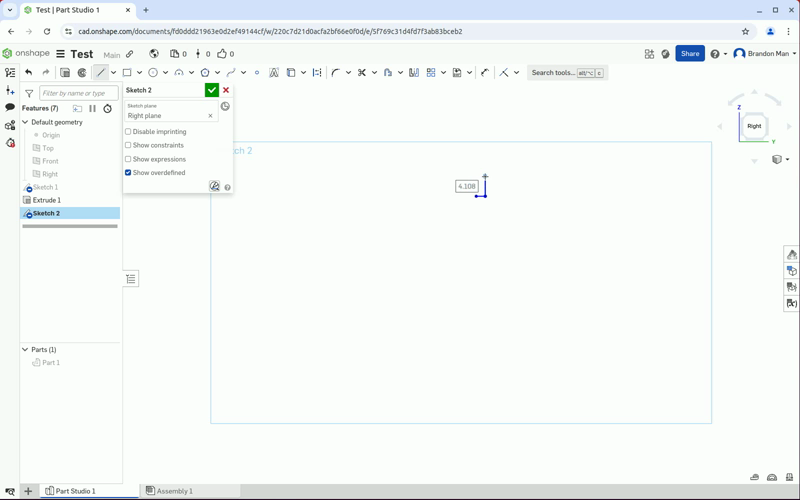
mouse_move(515, 176)
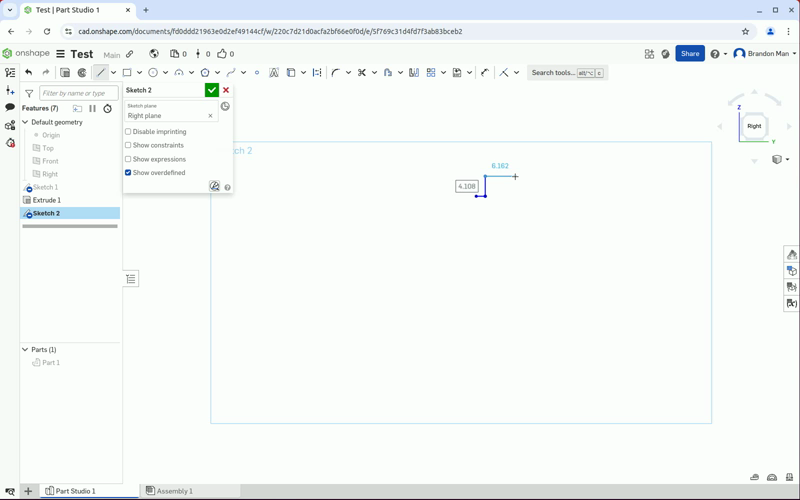
mouse_move(476, 176)
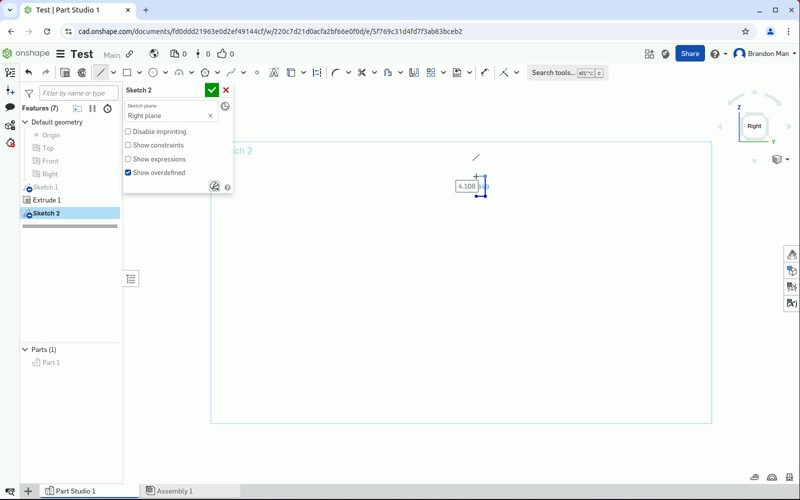
click(476, 176)
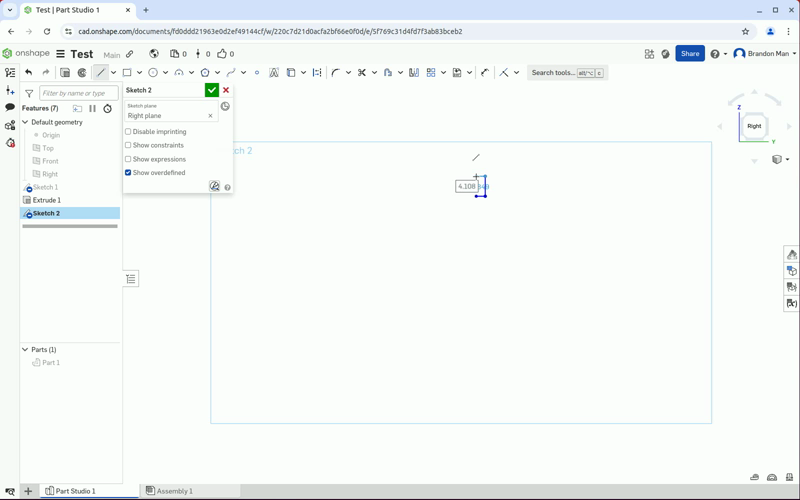
key_up(shift)
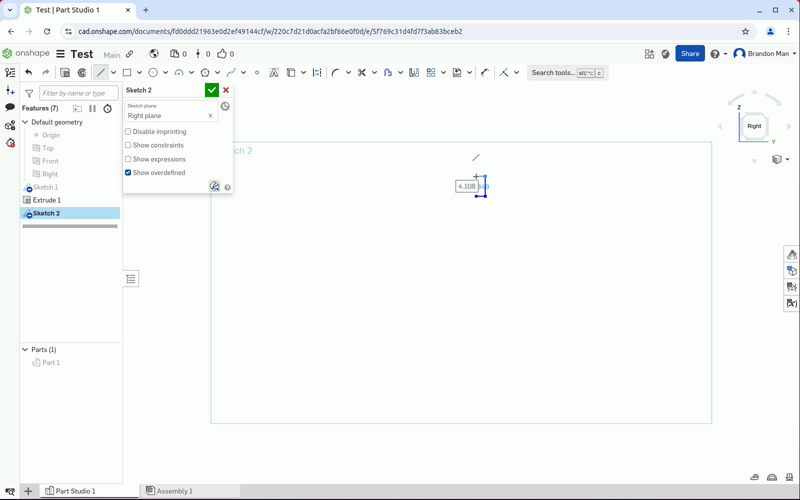
mouse_move(506, 176)
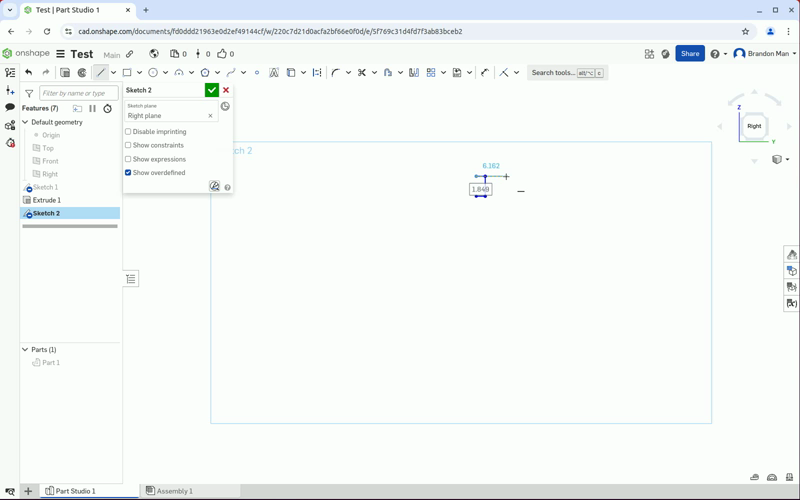
key_down(shift)
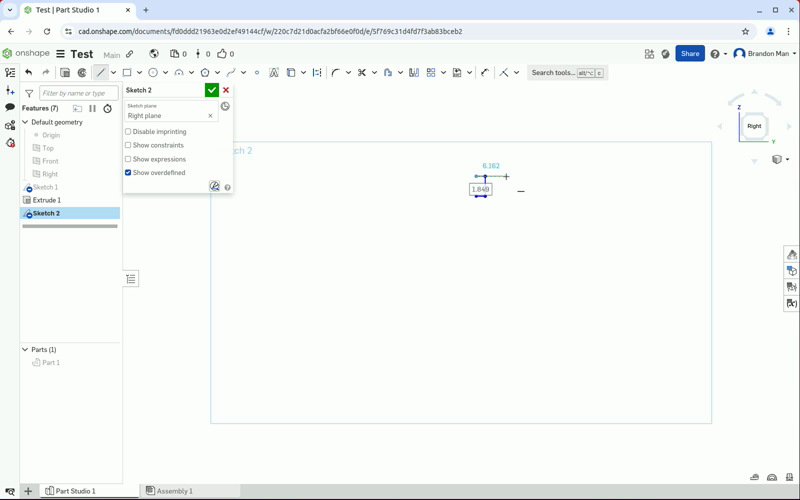
mouse_move(476, 196)
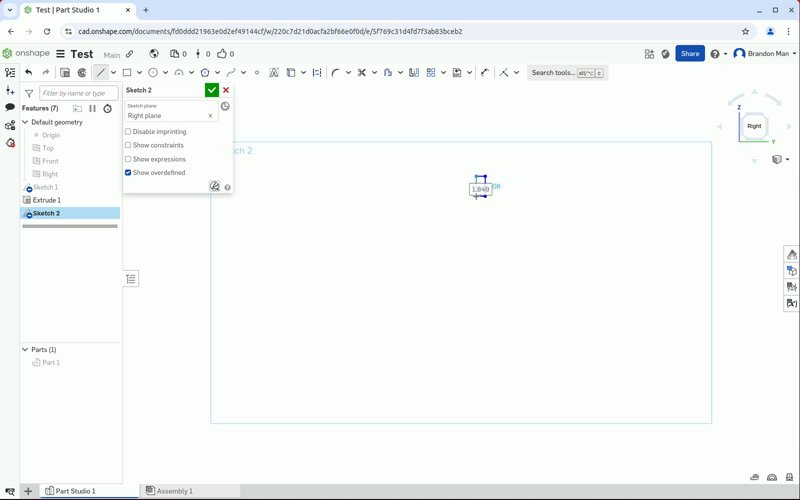
key_up(shift)
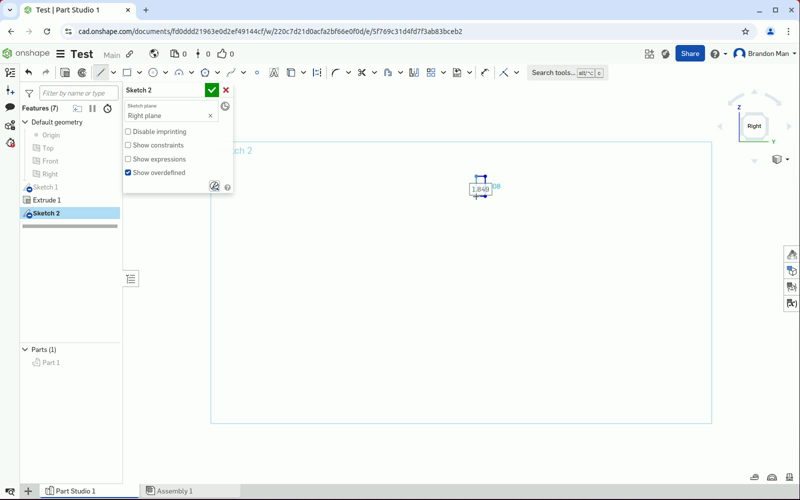
click(476, 196)
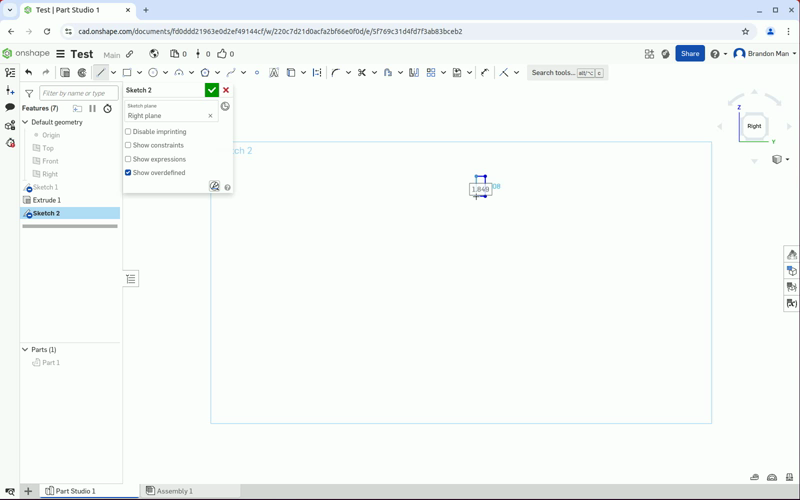
key(esc)
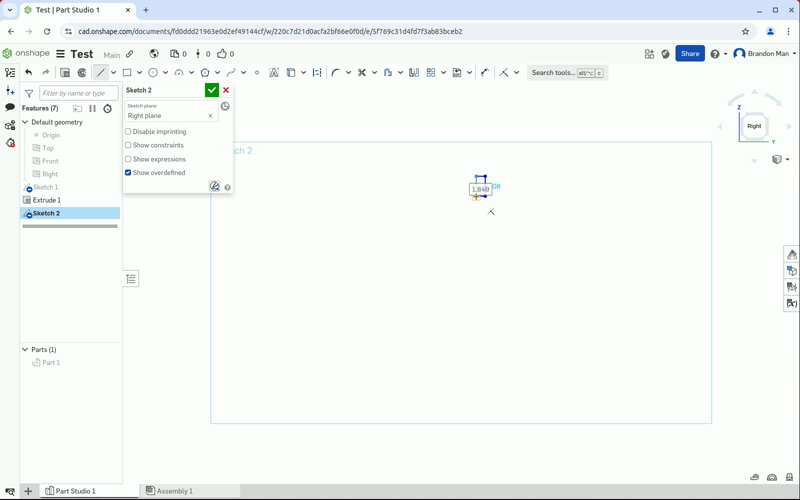
mouse_move(484, 189)
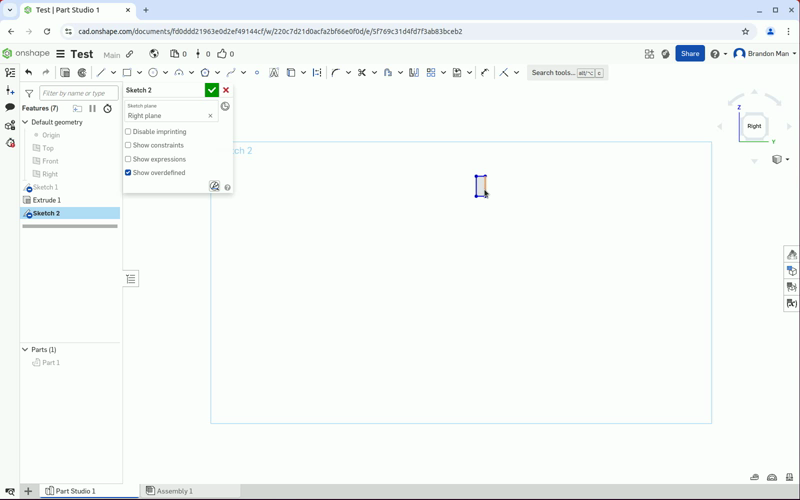
scroll(6)
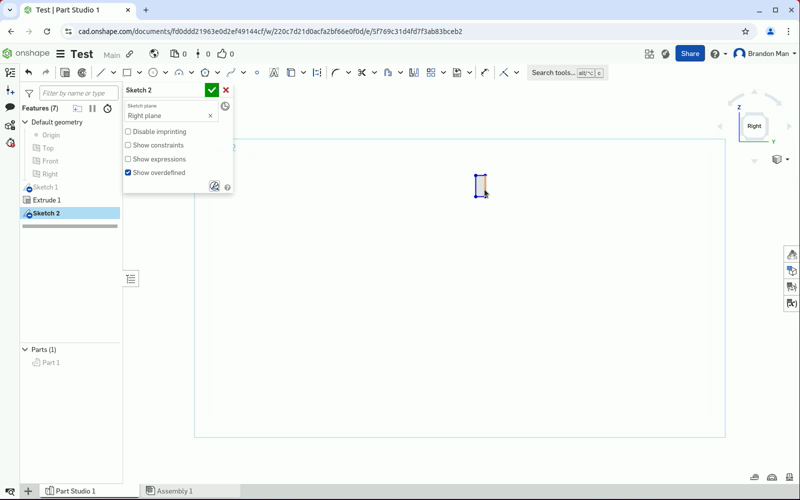
scroll(6)
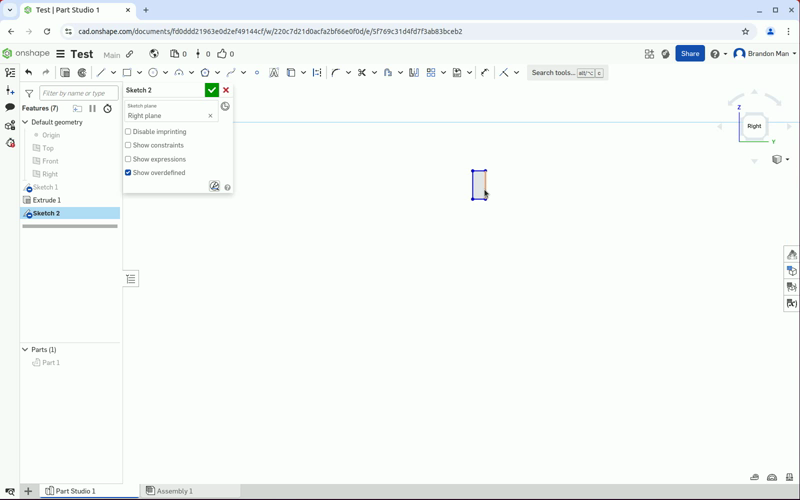
scroll(6)
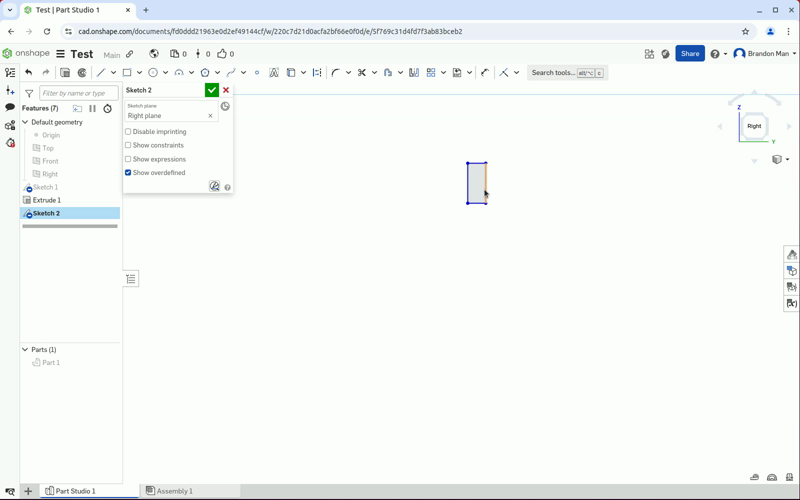
scroll(6)
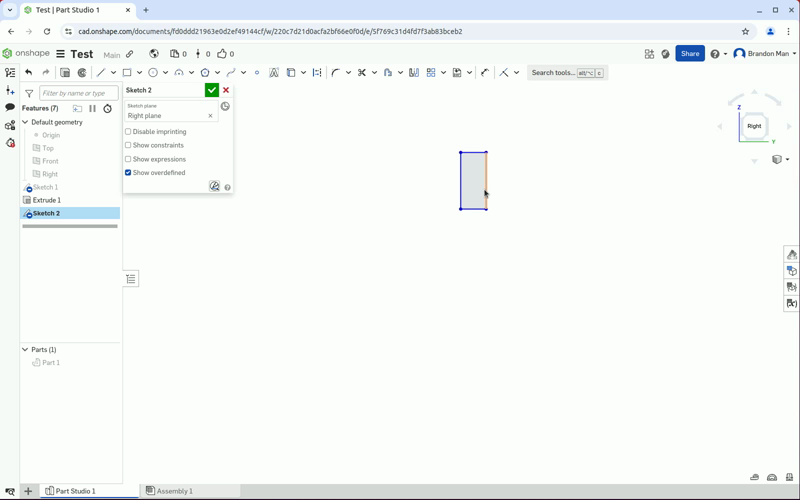
scroll(6)
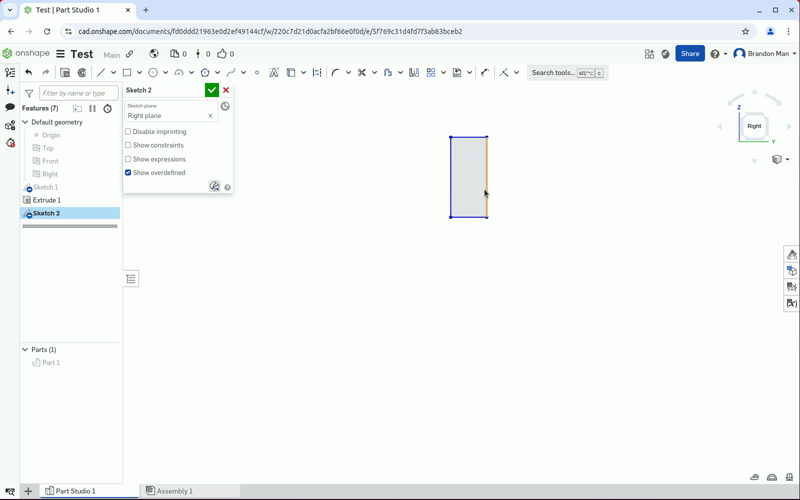
scroll(6)
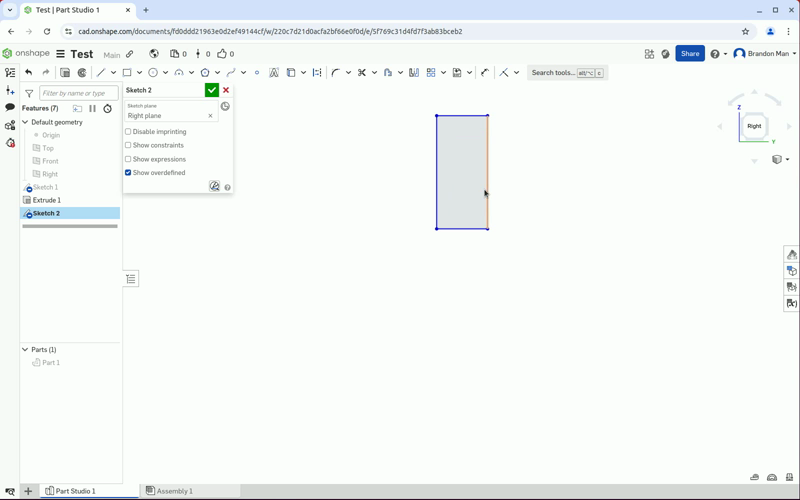
scroll(6)
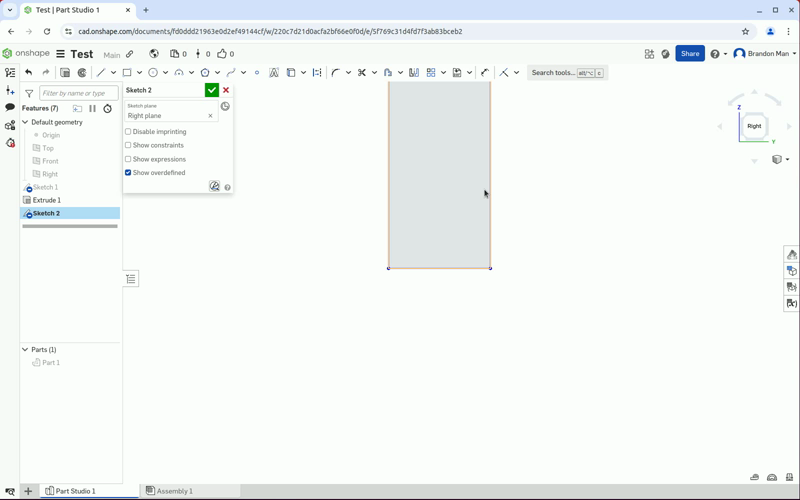
click(484, 189)
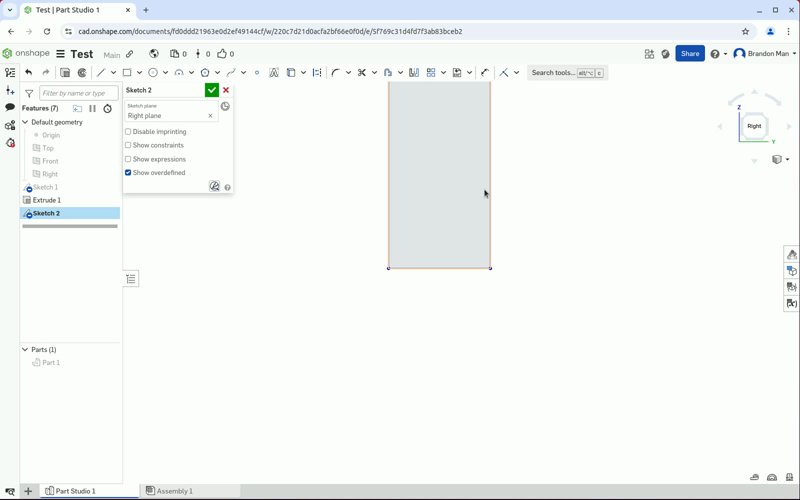
scroll(-6)
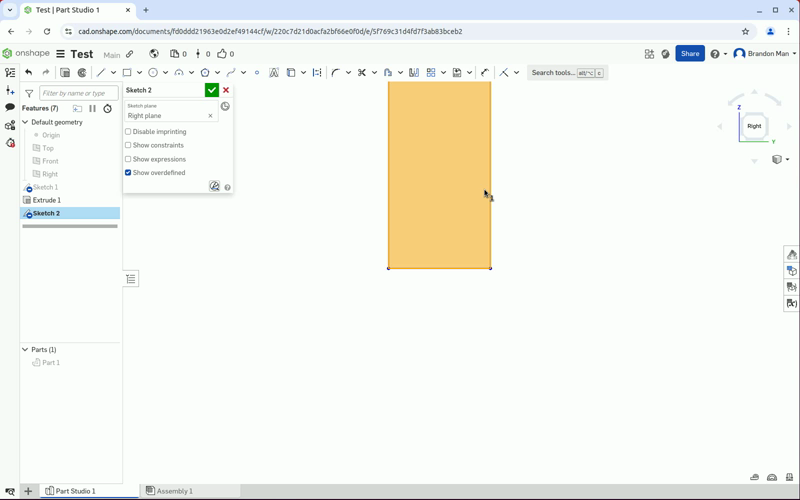
scroll(-6)
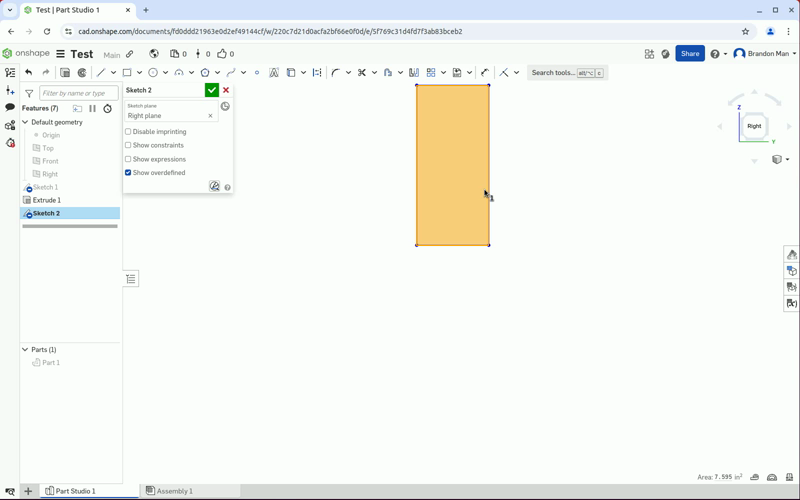
scroll(-6)
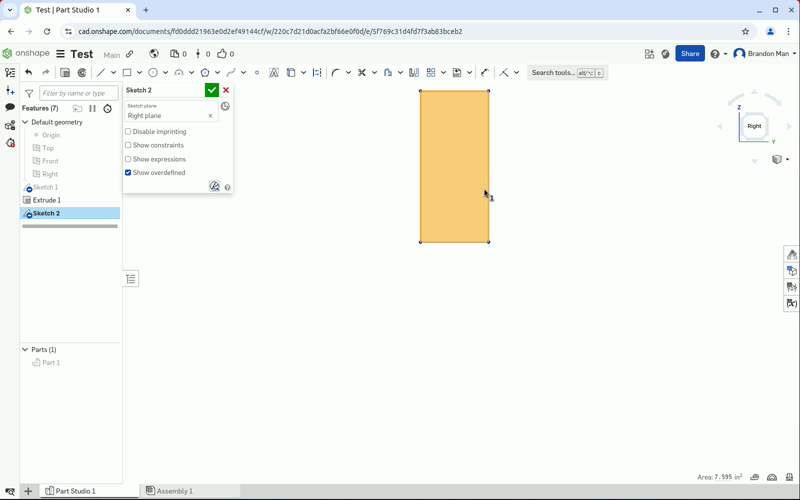
scroll(-6)
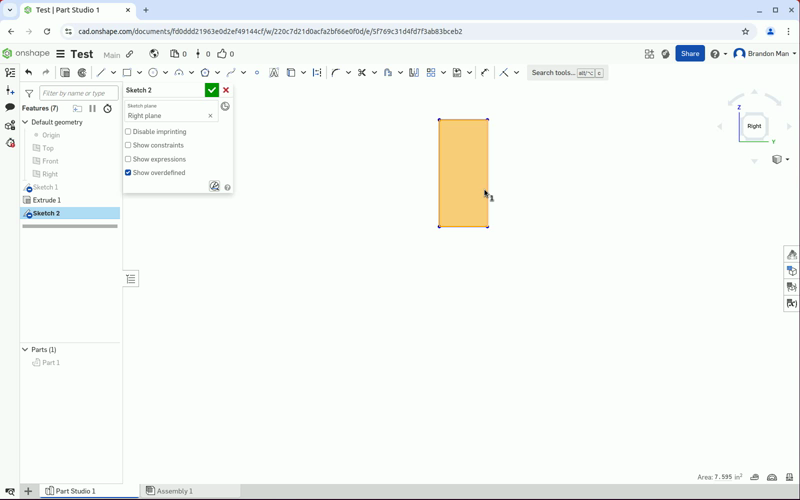
scroll(-6)
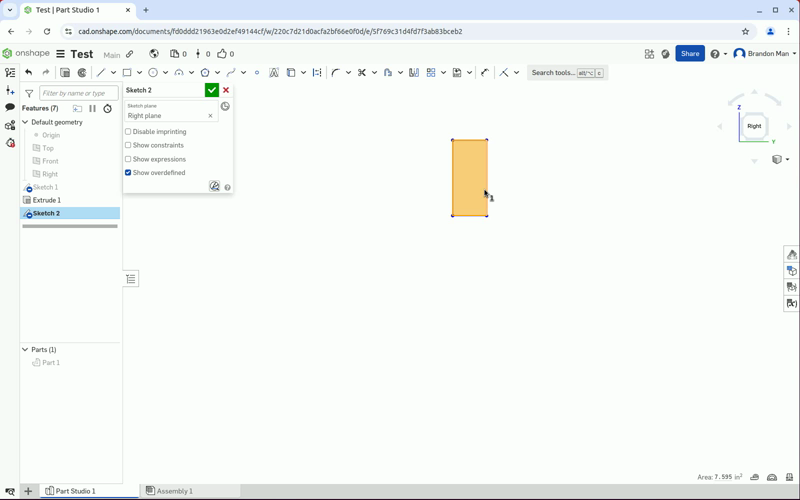
scroll(-6)
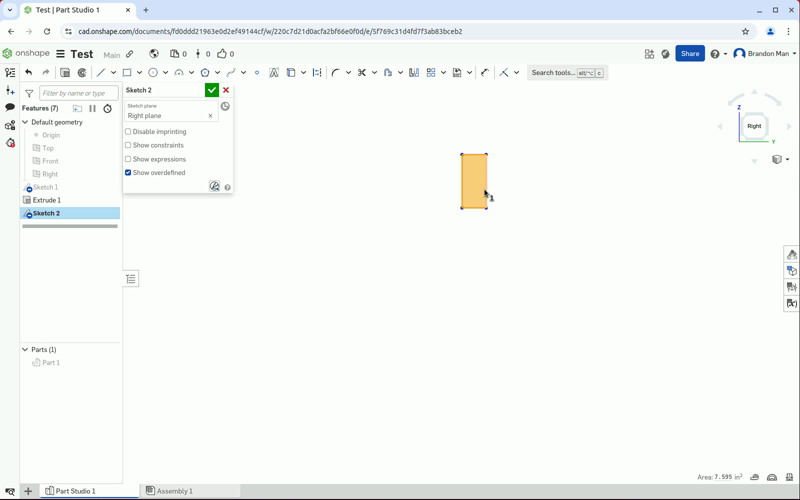
scroll(-6)
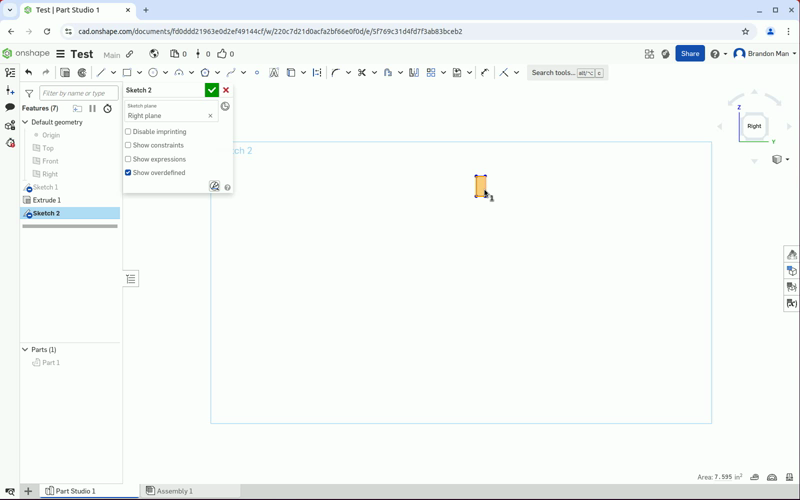
mouse_move(73, 352)
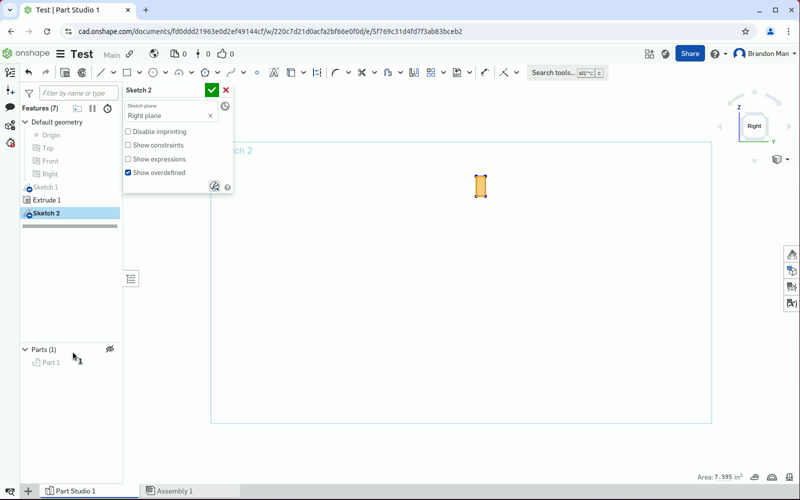
key(shift+y)
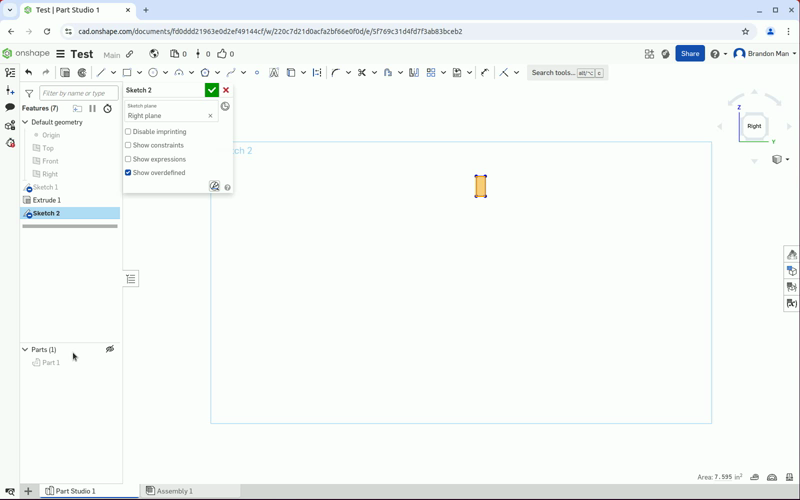
key(shift+e)
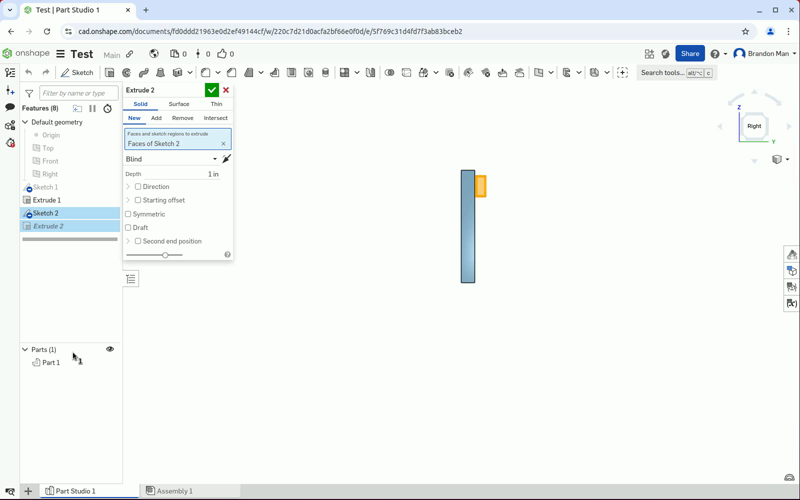
mouse_move(143, 106)
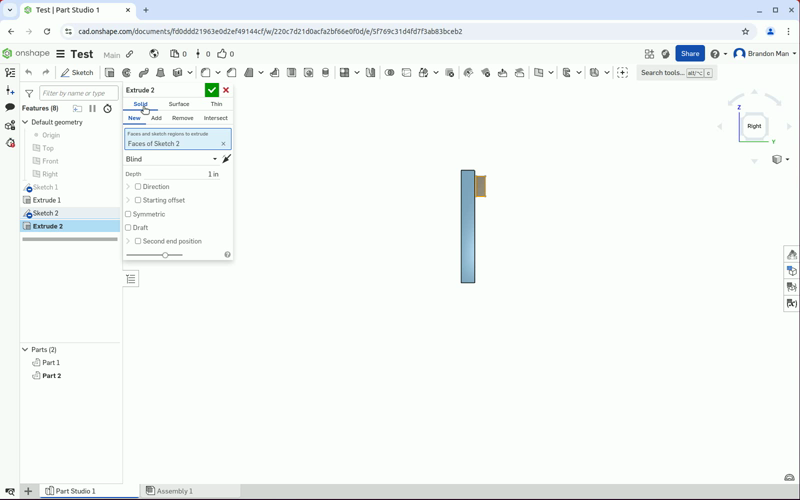
click(143, 106)
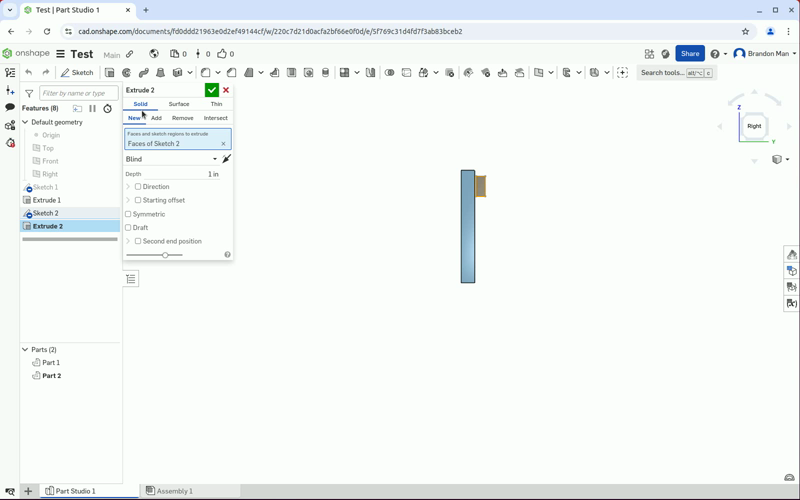
mouse_move(137, 120)
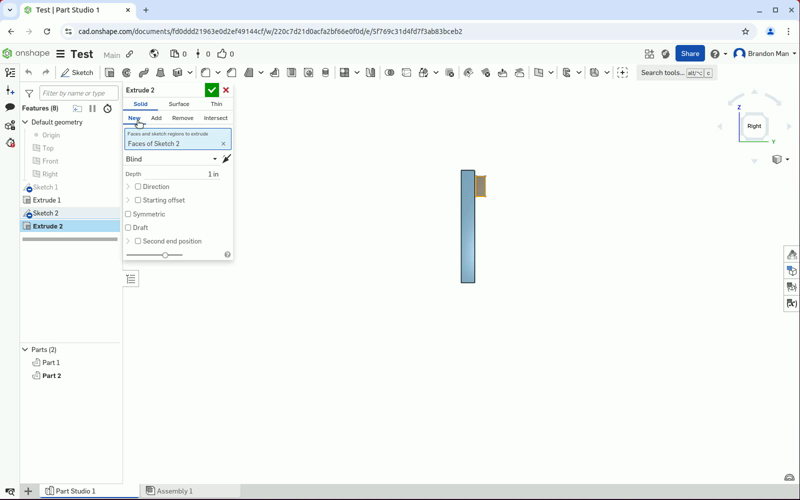
click(137, 120)
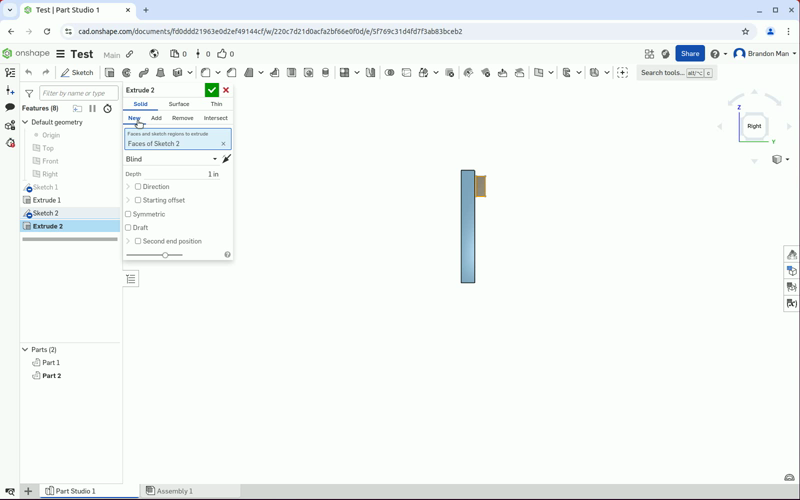
key(tab, 4)
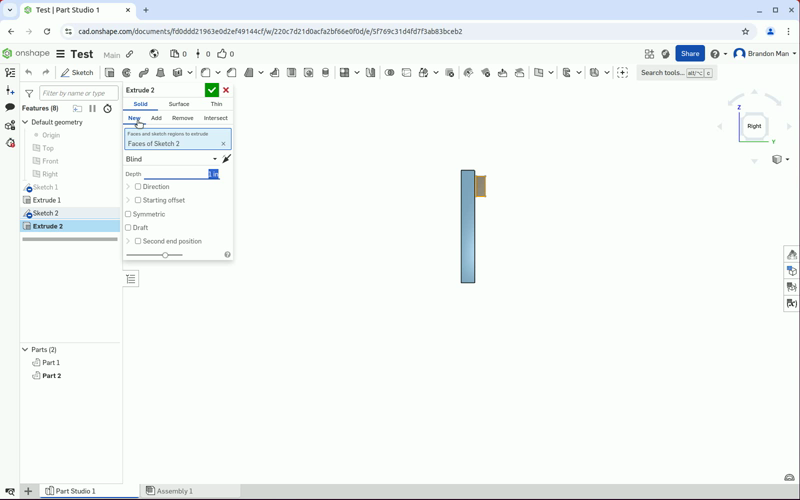
text(14.683)
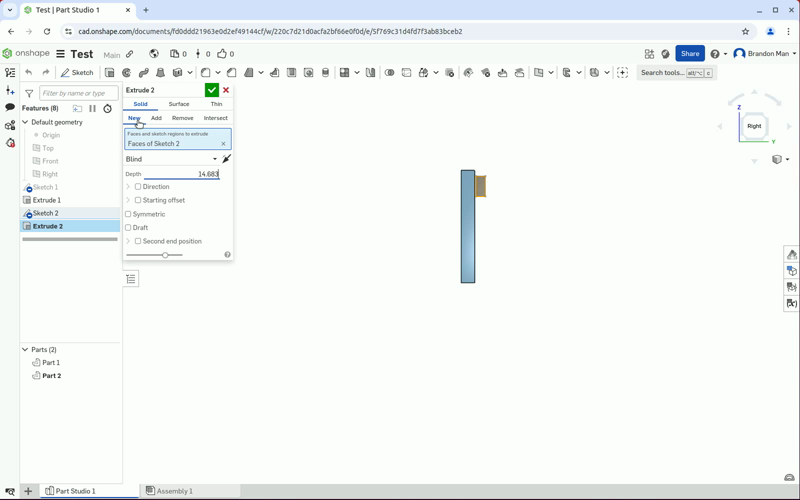
key(enter)
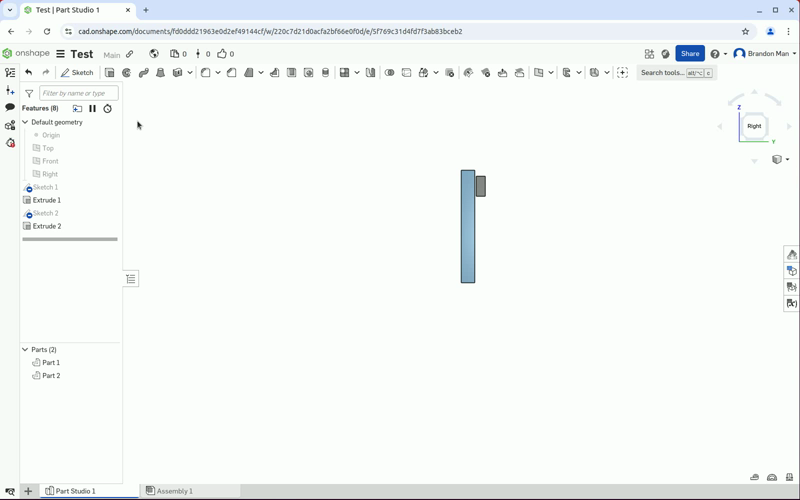
key(shift+h)
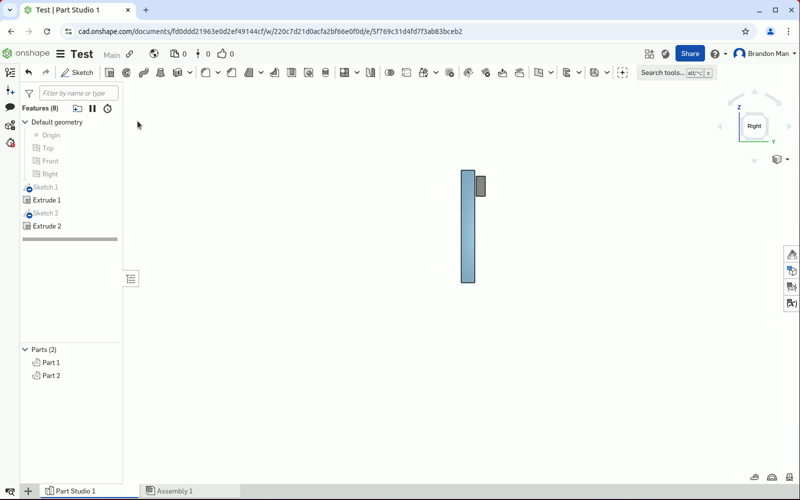
key(shift+h)
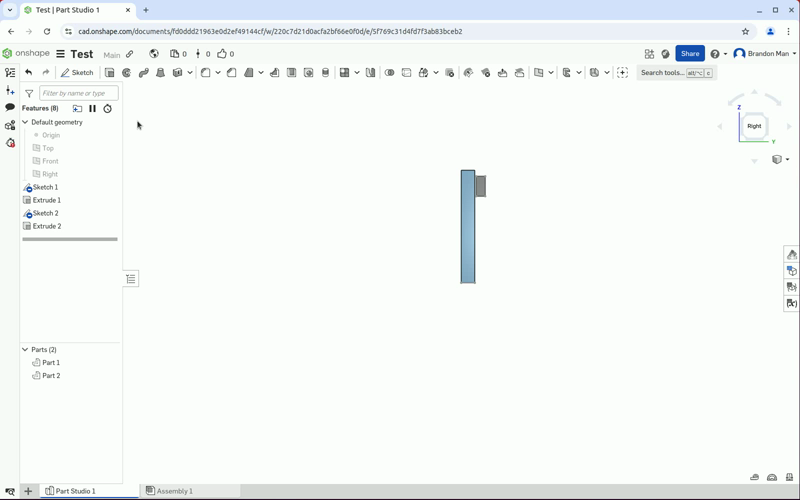
key(shift+7)
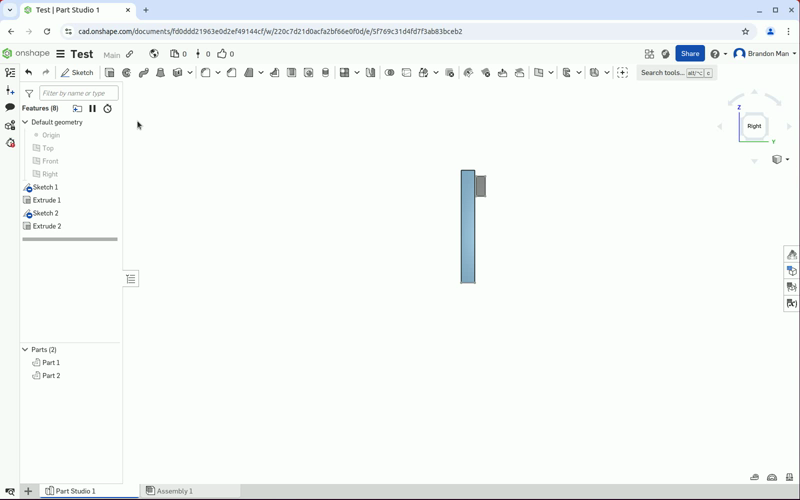
key(right, 2)
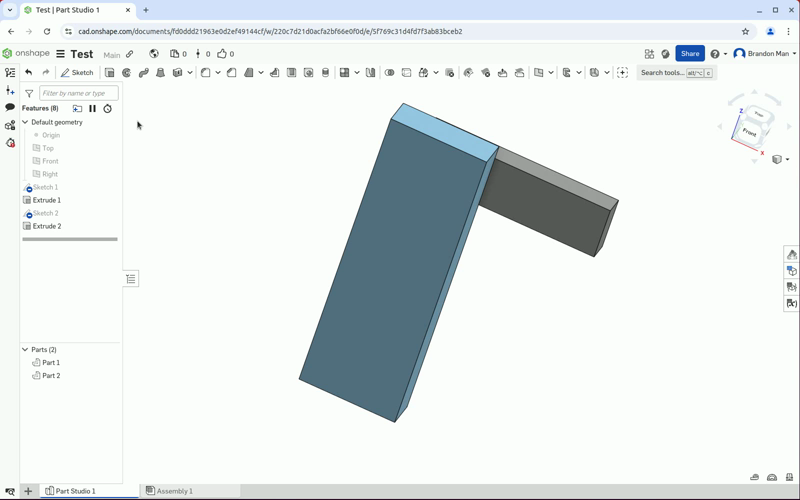
key(down, 2)
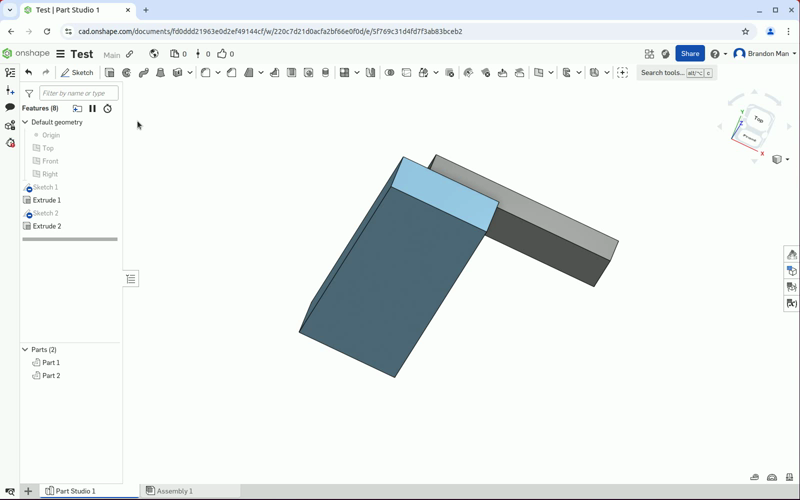
key(up, 2)
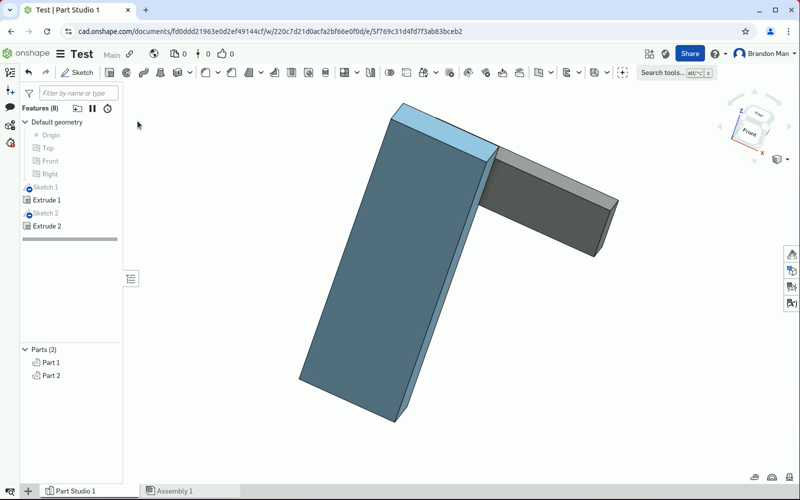
key(left, 2)
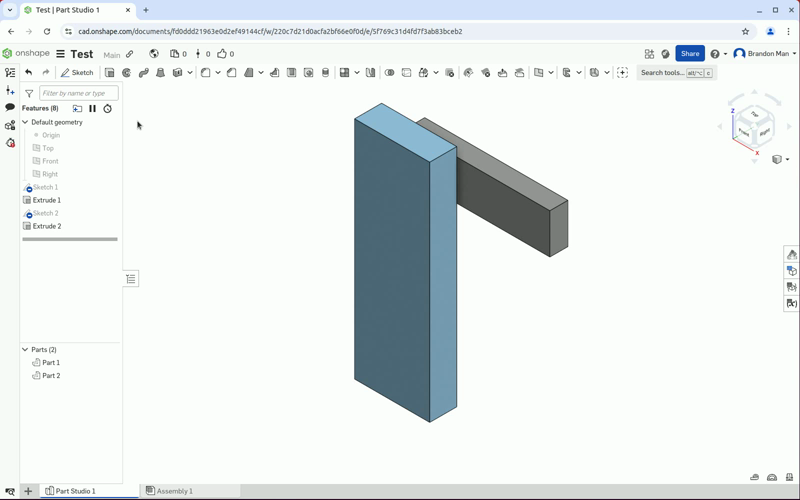
mouse_move(73, 189)
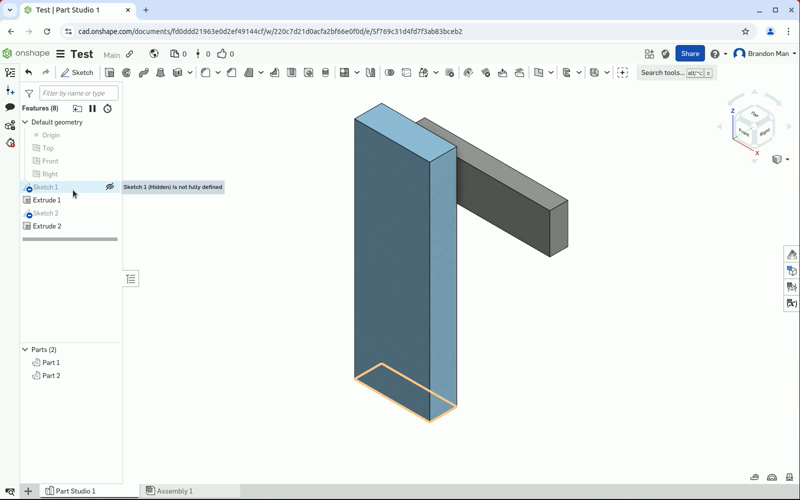
click(73, 189)